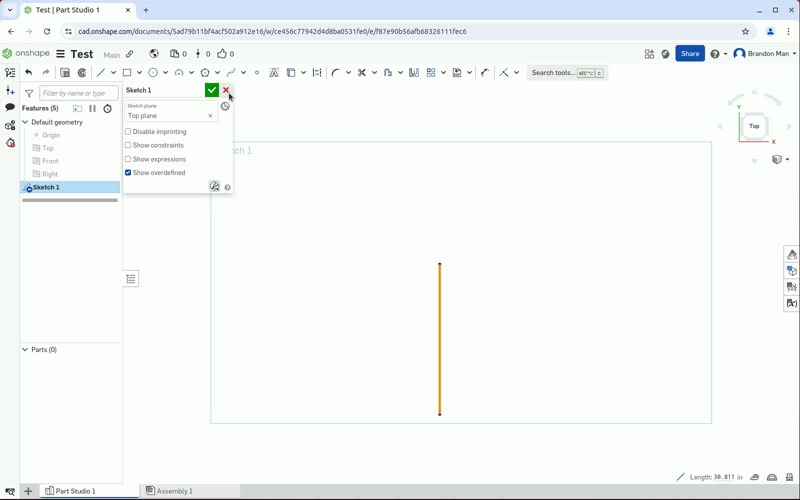
key(shift+h)
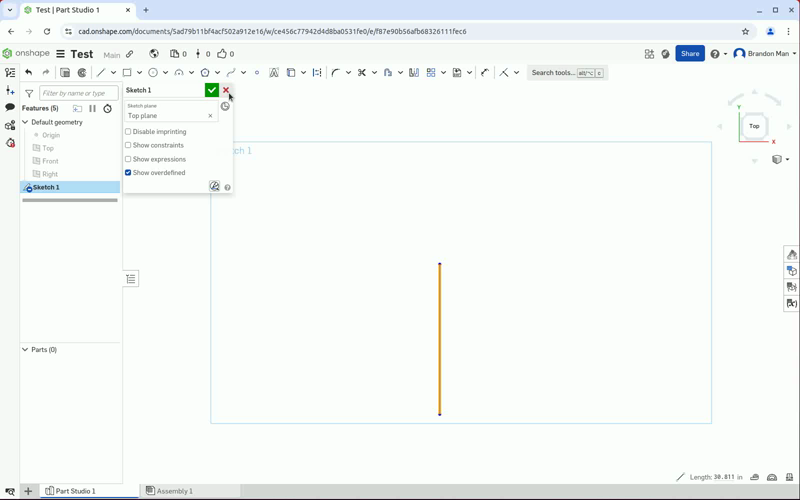
key(shift+s)
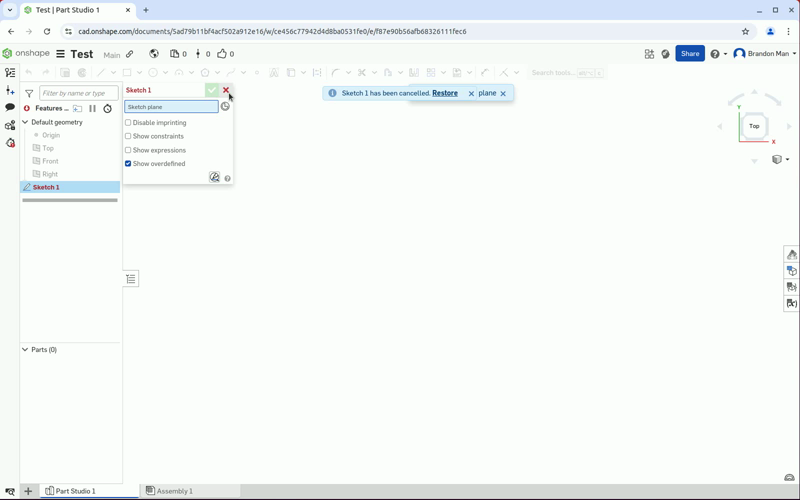
mouse_move(73, 150)
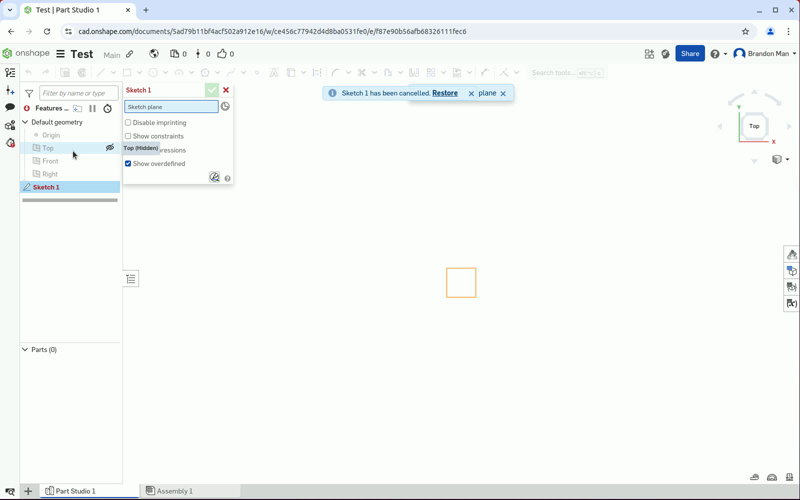
click(73, 150)
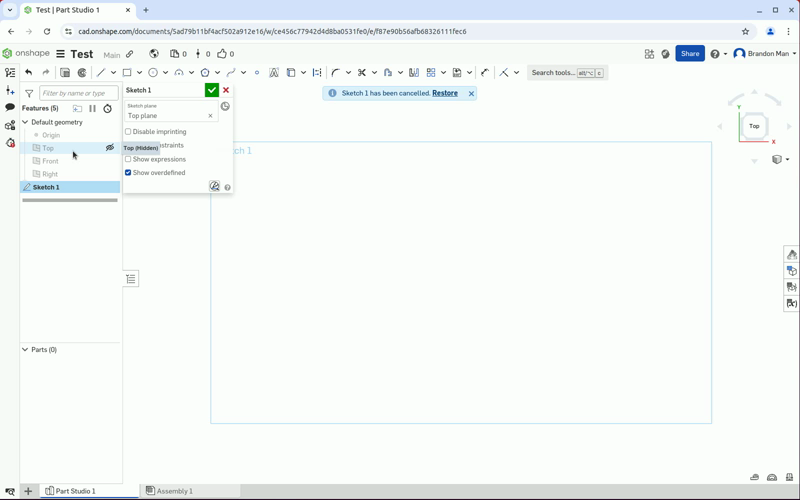
mouse_move(73, 352)
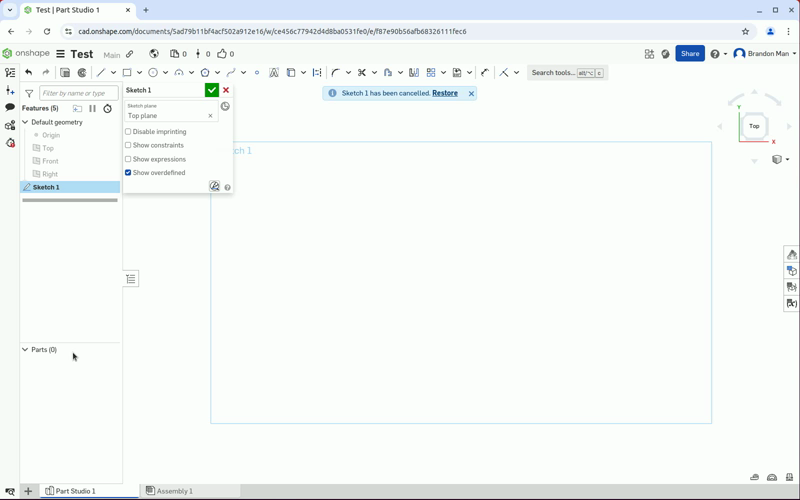
key(y)
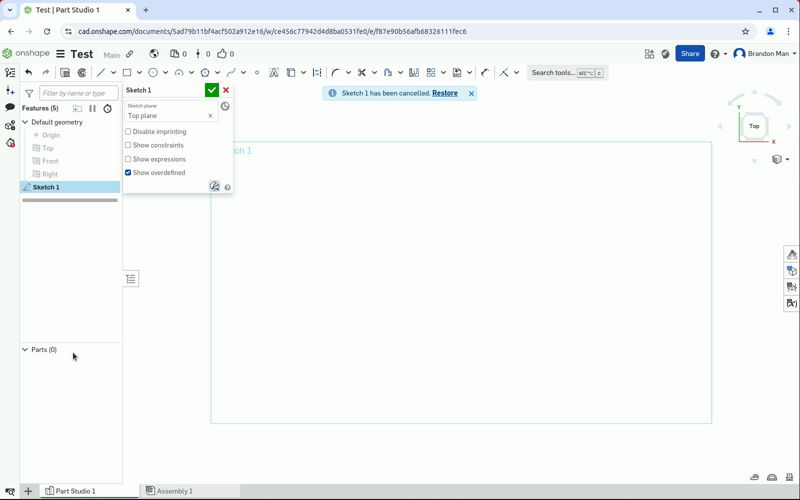
key(l)
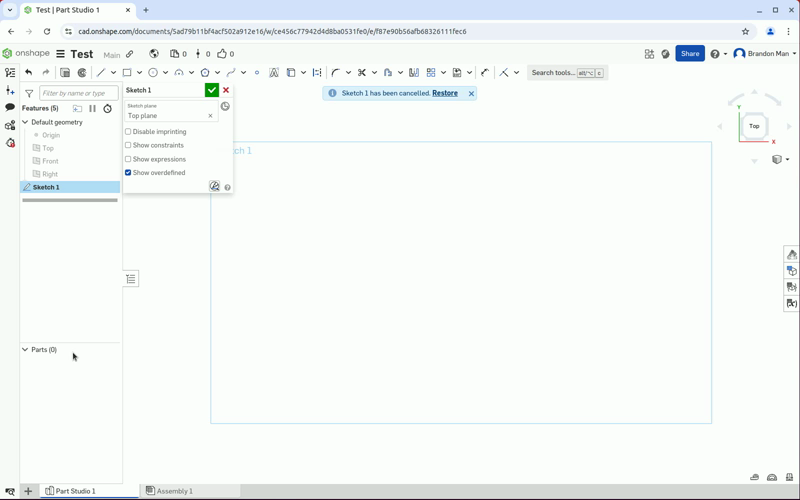
key_down(shift)
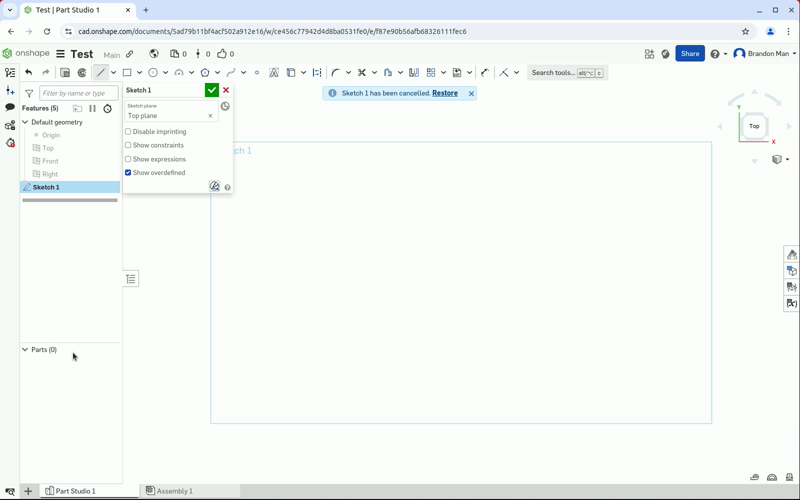
mouse_move(348, 297)
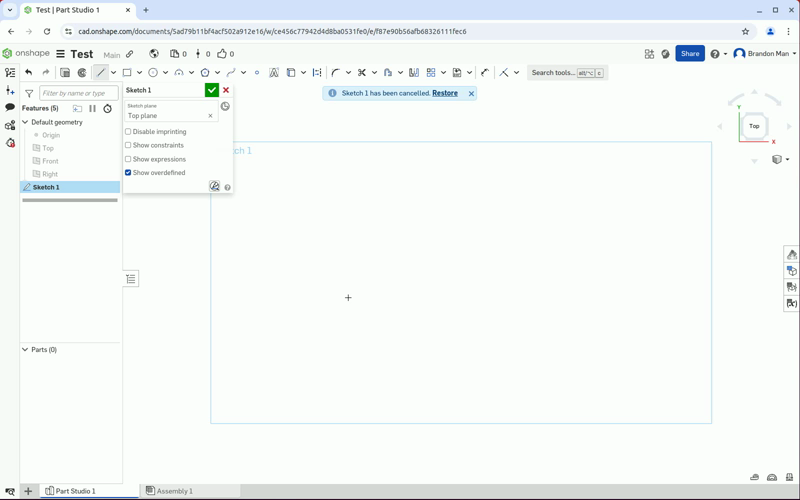
click(348, 297)
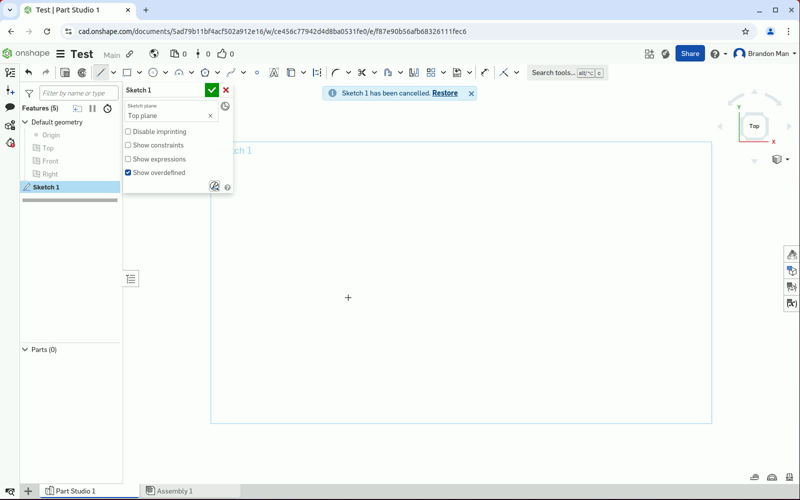
key_up(shift)
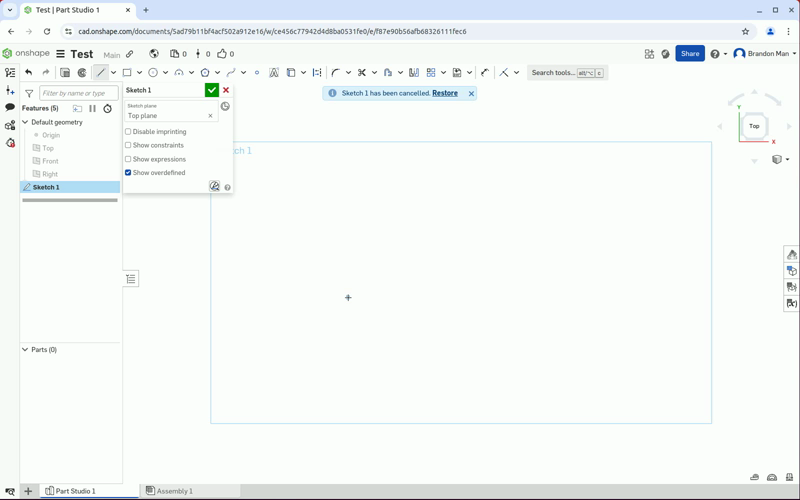
key_down(shift)
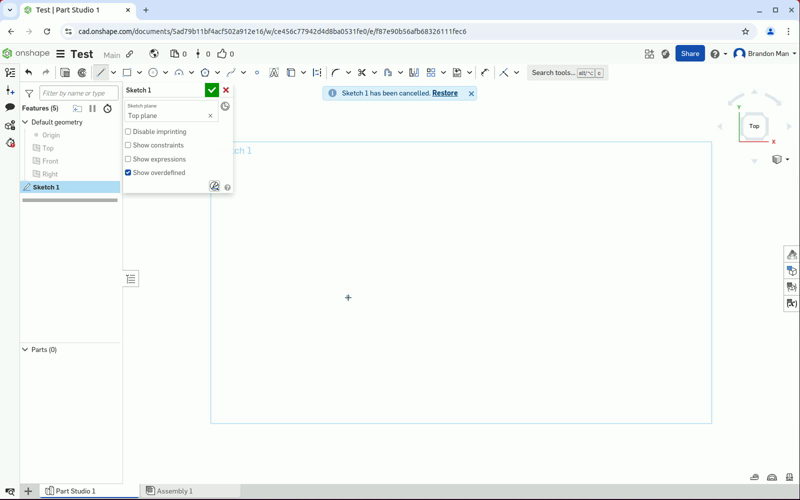
mouse_move(572, 297)
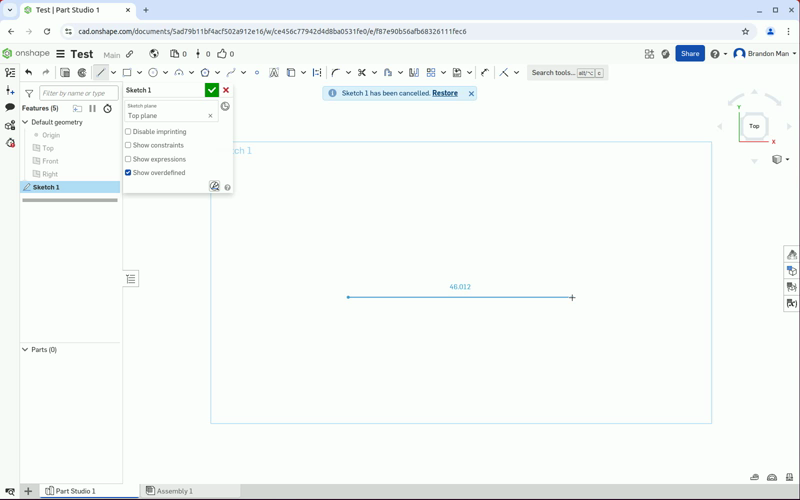
click(572, 297)
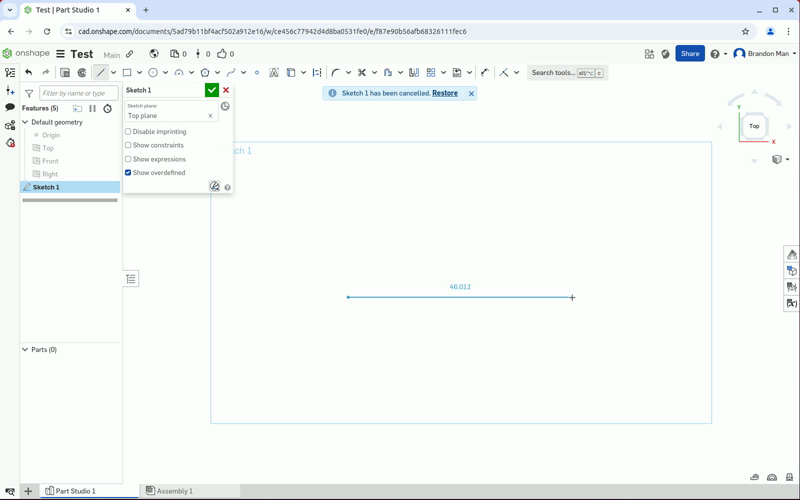
key_up(shift)
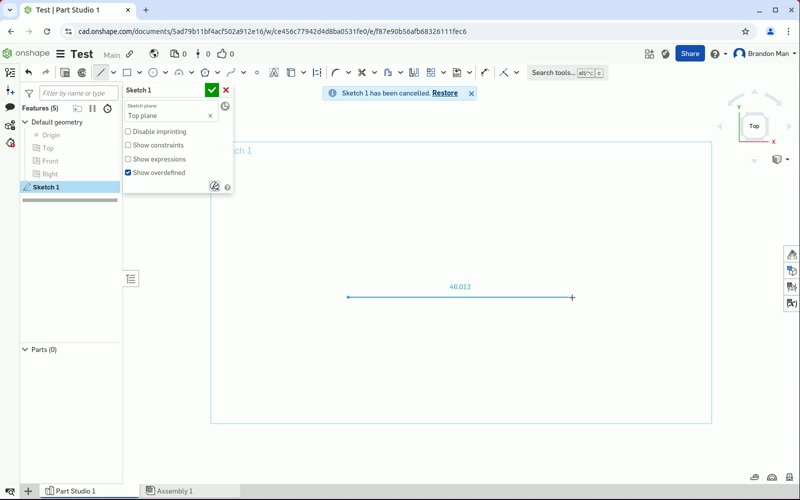
key_down(shift)
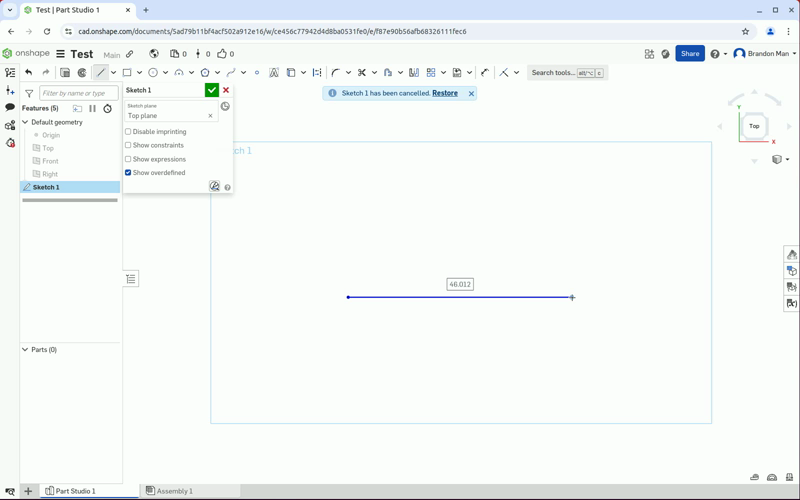
mouse_move(589, 297)
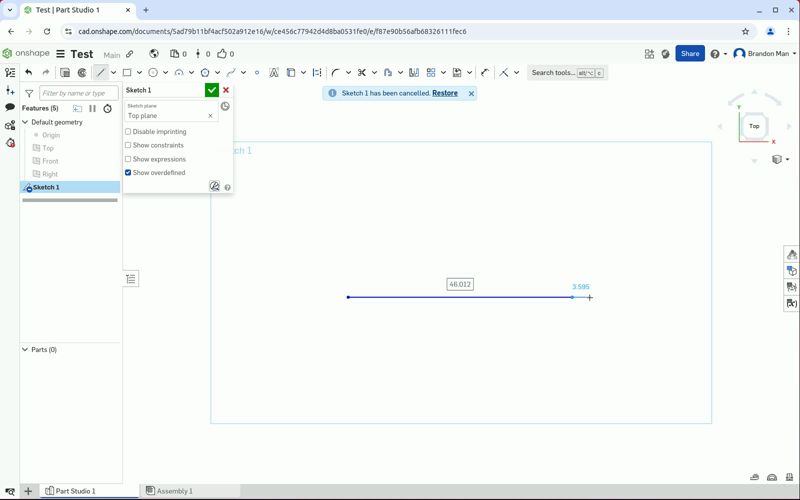
mouse_move(572, 268)
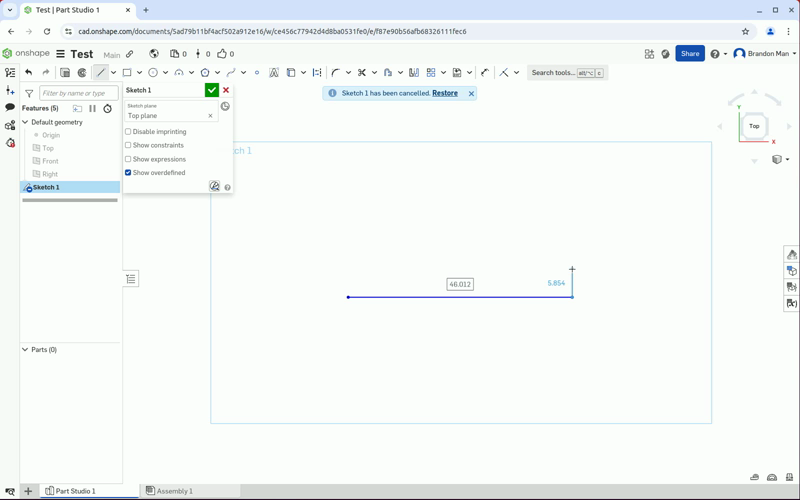
click(572, 268)
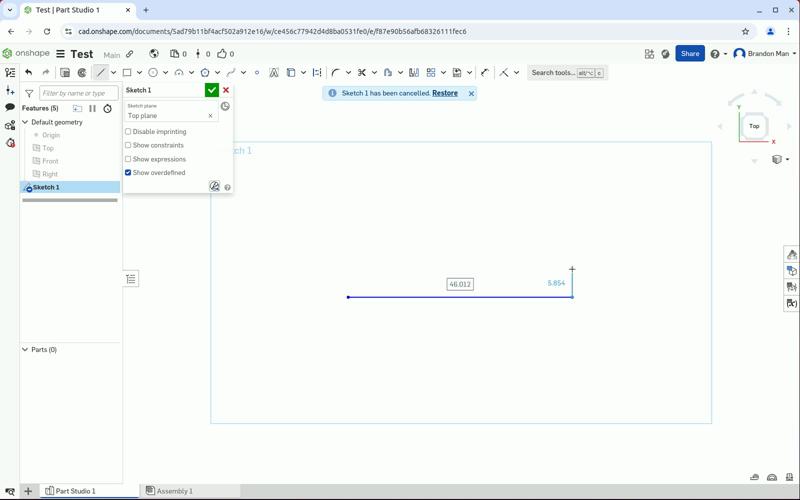
key_up(shift)
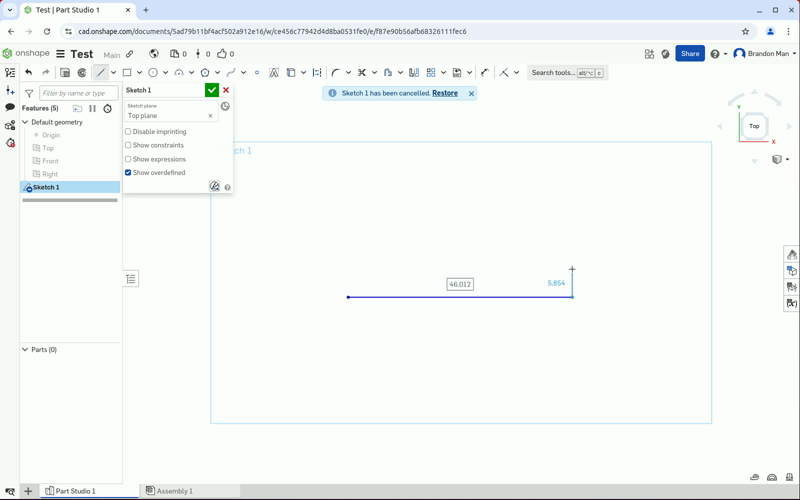
key_down(shift)
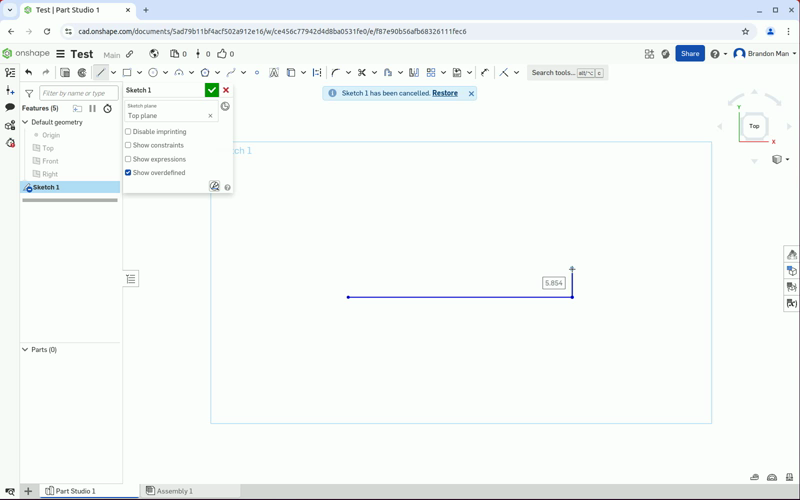
mouse_move(348, 268)
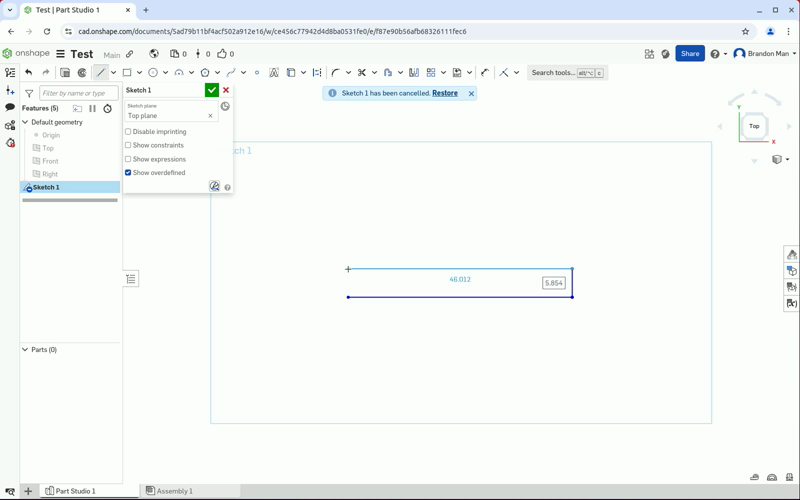
click(348, 268)
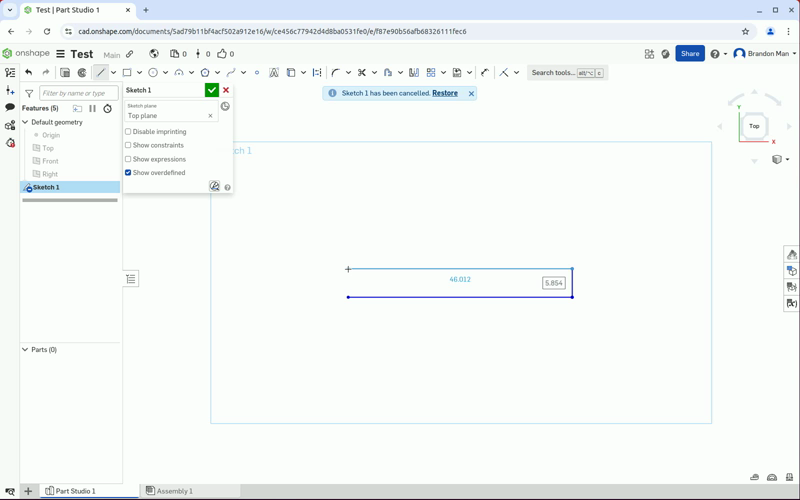
key_up(shift)
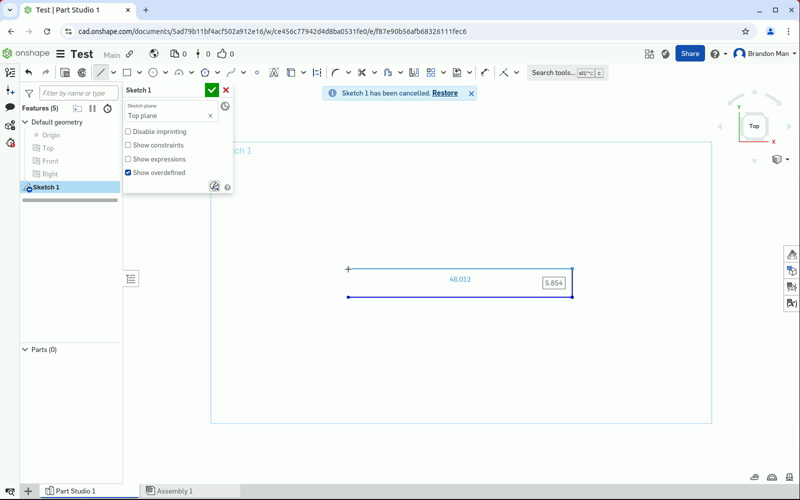
mouse_move(378, 268)
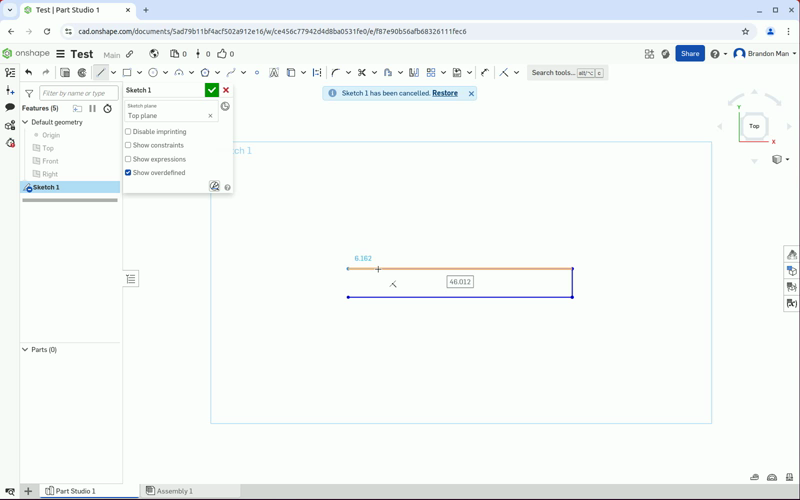
key_down(shift)
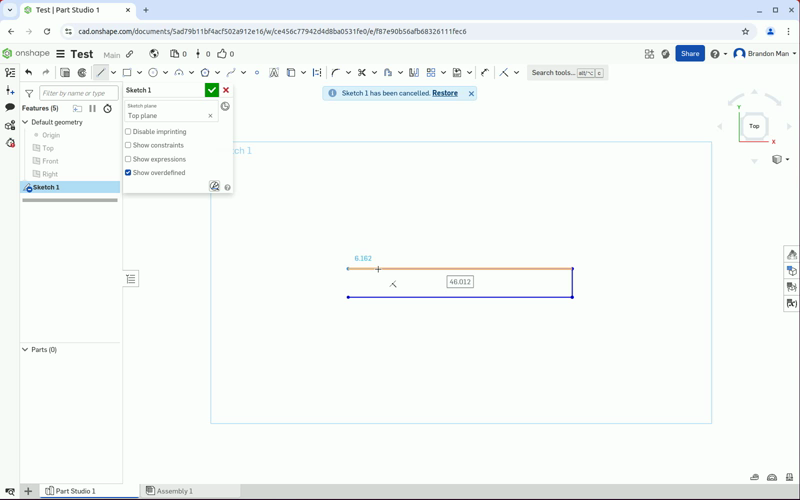
mouse_move(348, 297)
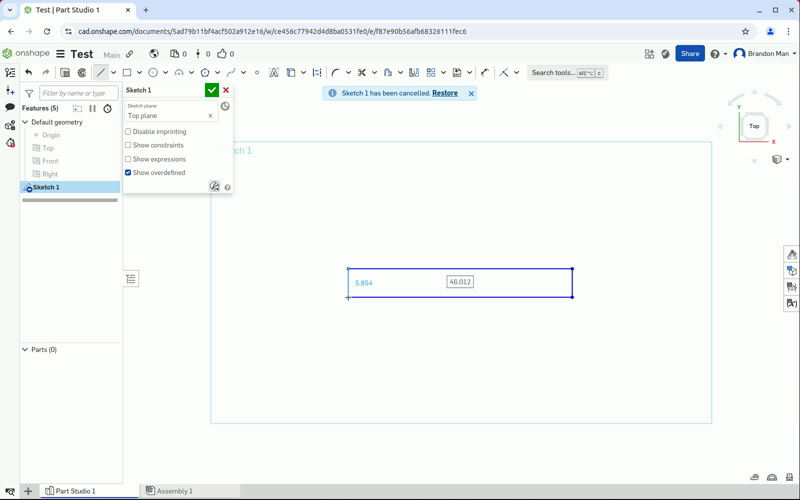
key_up(shift)
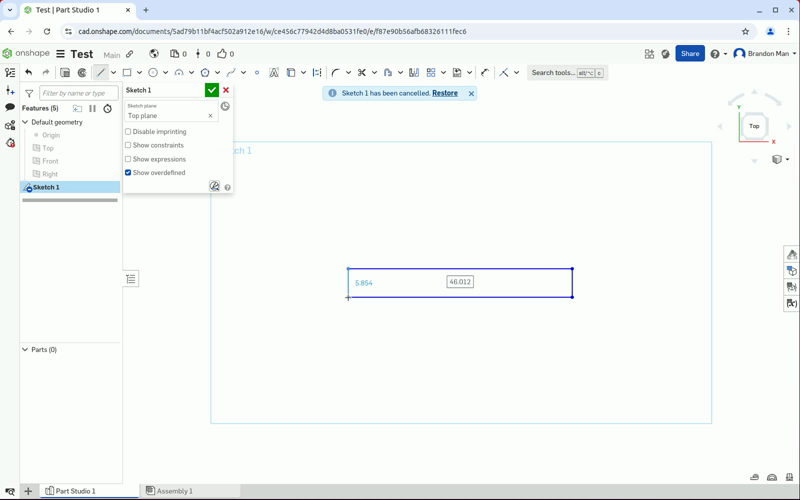
click(348, 297)
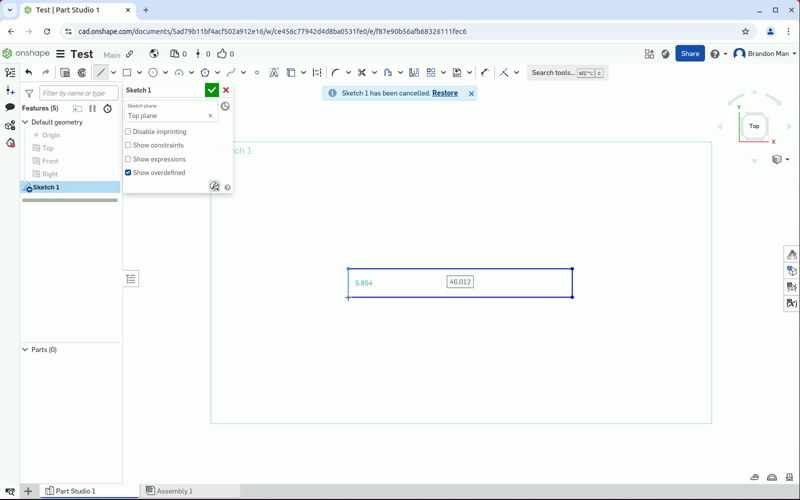
key(esc)
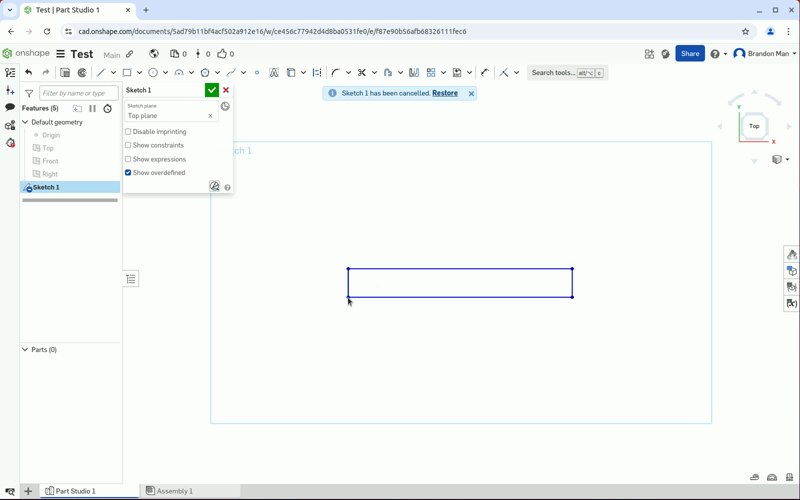
key(c)
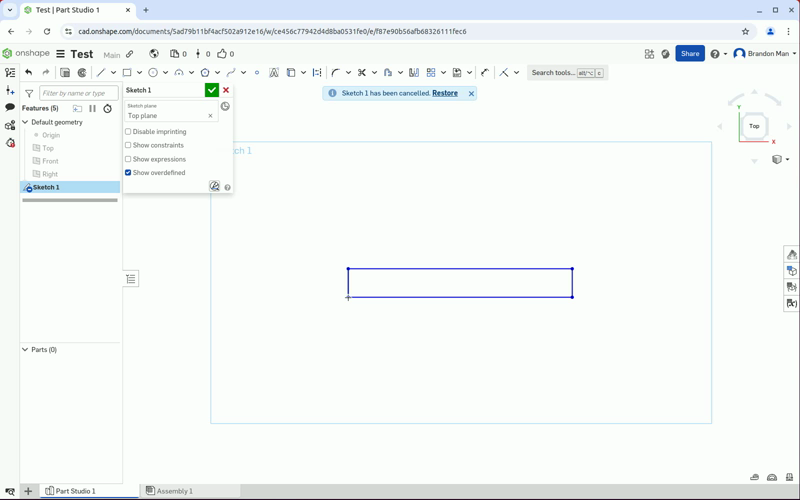
key_down(shift)
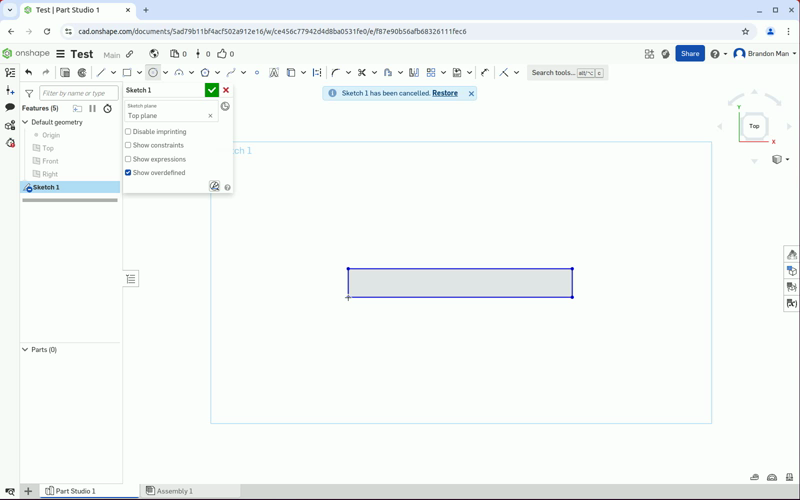
mouse_move(371, 282)
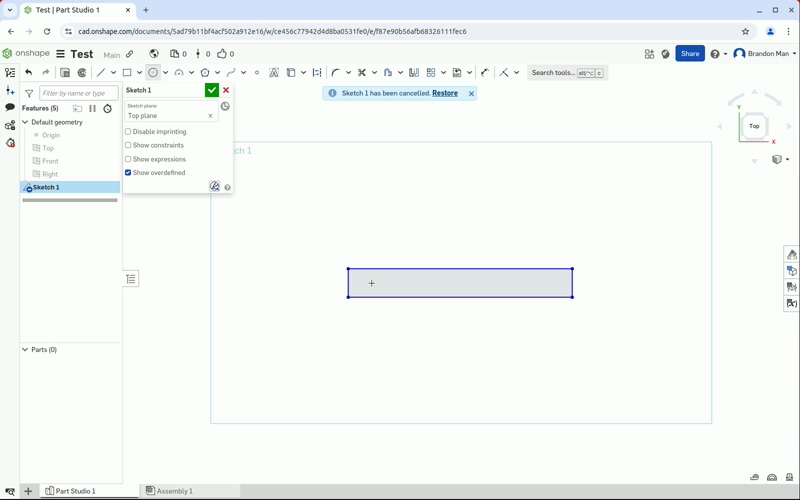
click(371, 282)
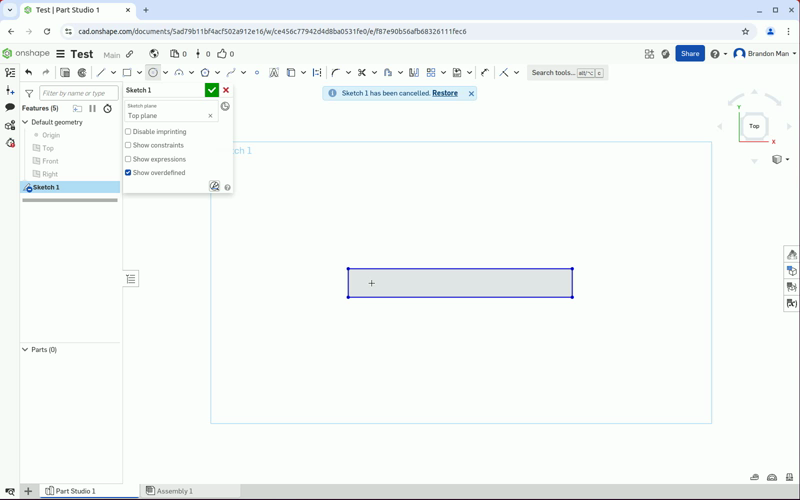
key_up(shift)
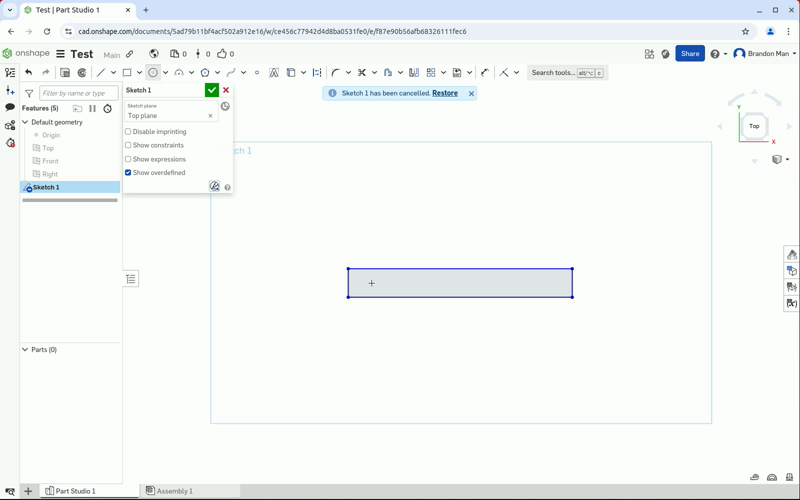
mouse_move(376, 282)
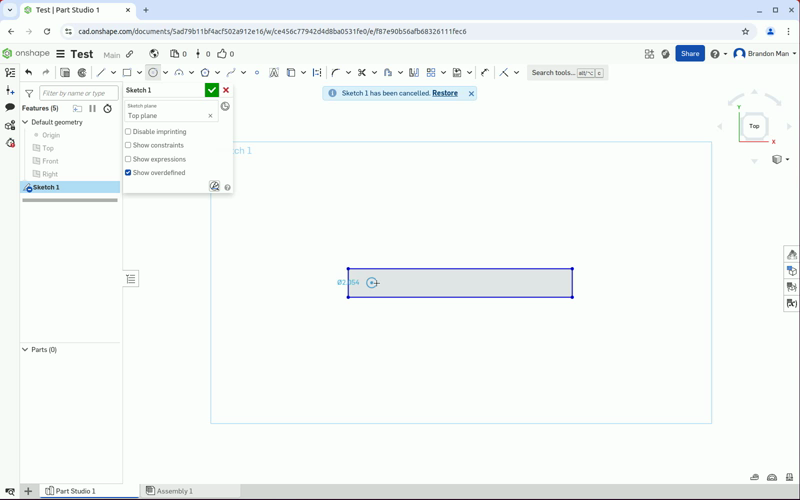
click(376, 282)
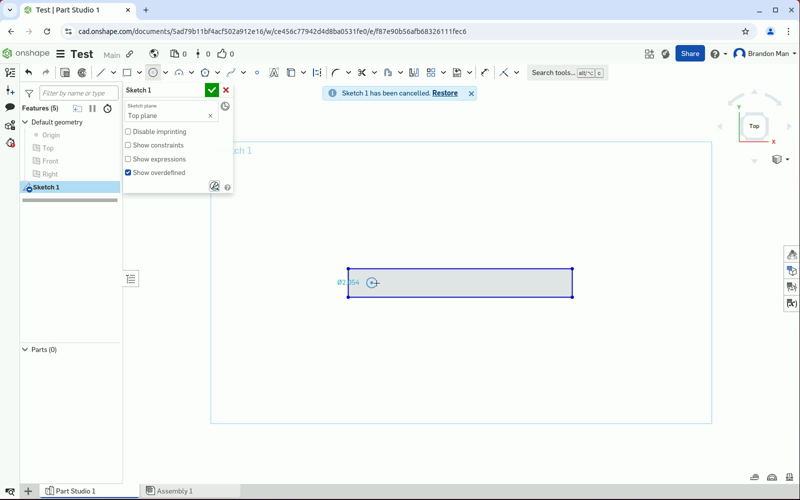
key(esc)
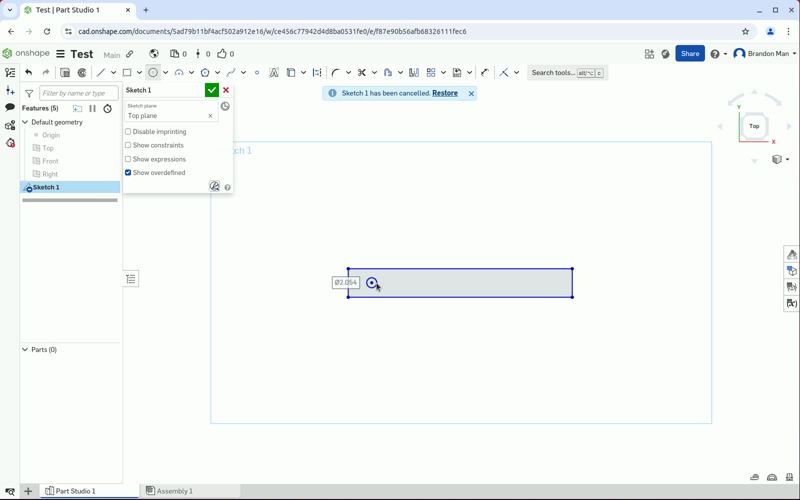
key(c)
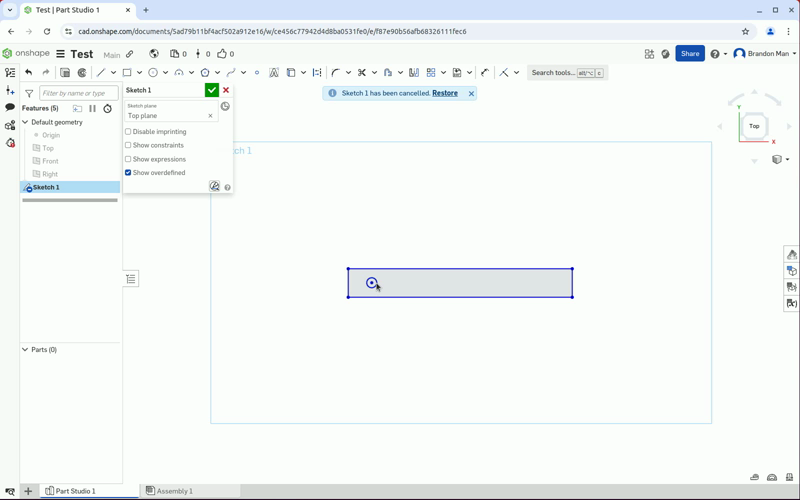
key_down(shift)
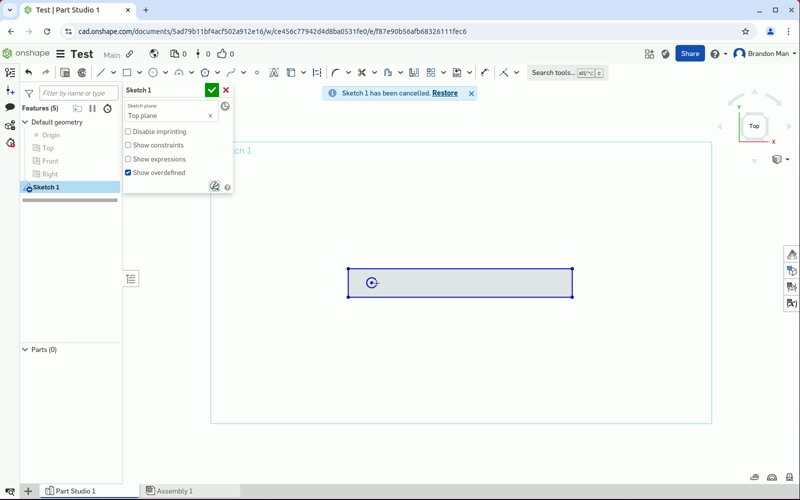
mouse_move(461, 282)
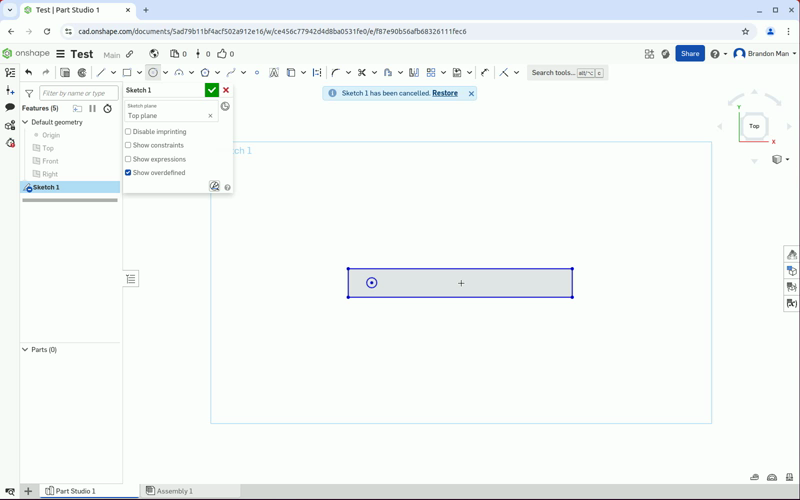
click(461, 282)
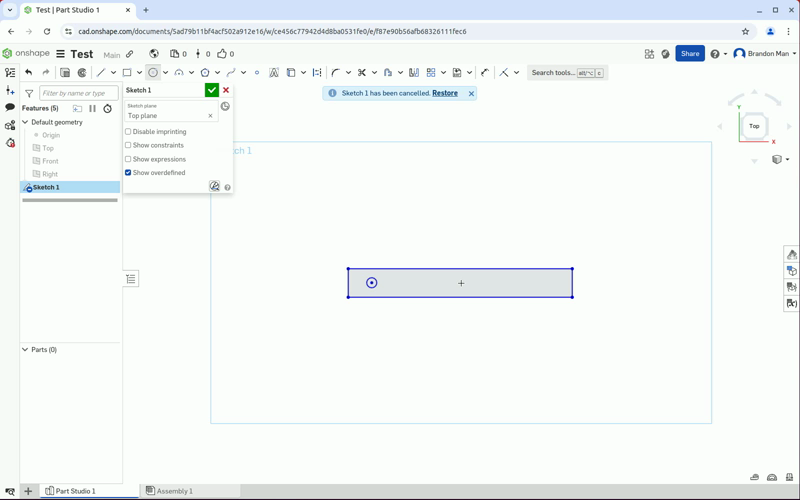
key_up(shift)
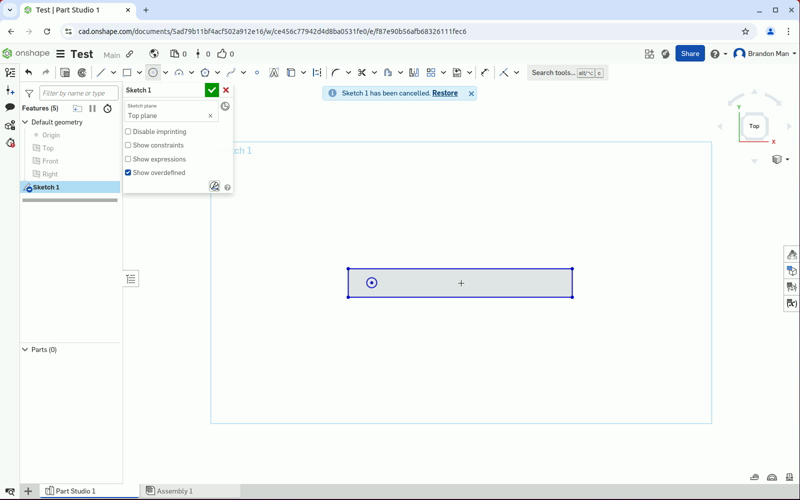
mouse_move(466, 282)
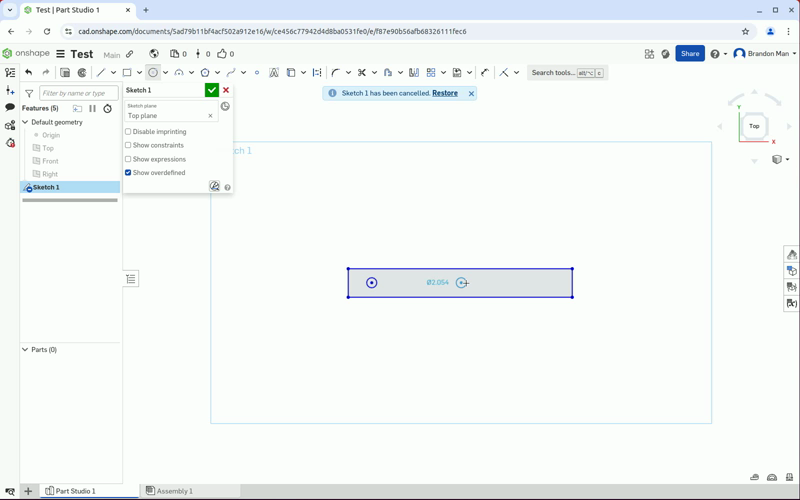
click(466, 282)
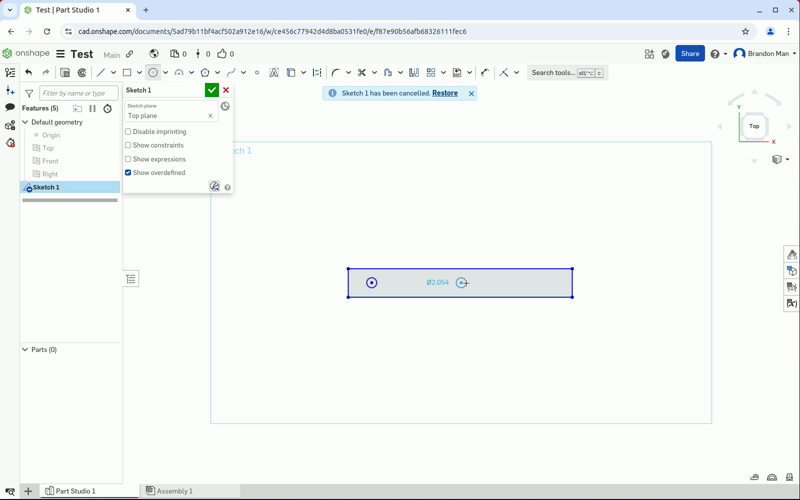
key(esc)
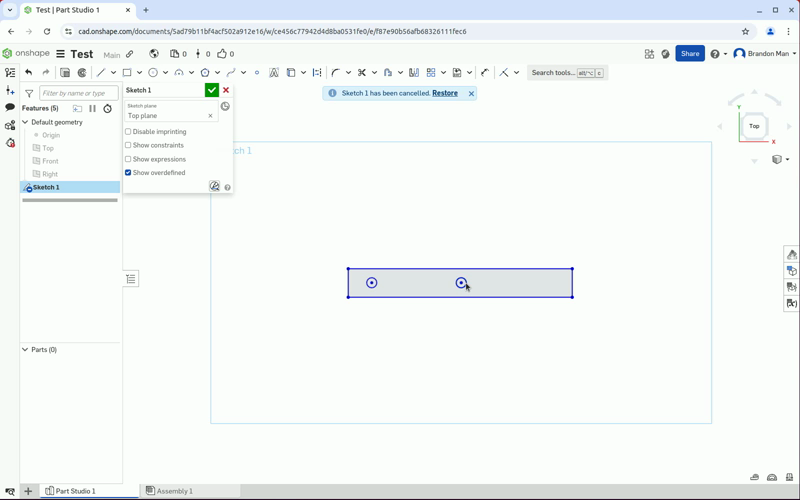
key(c)
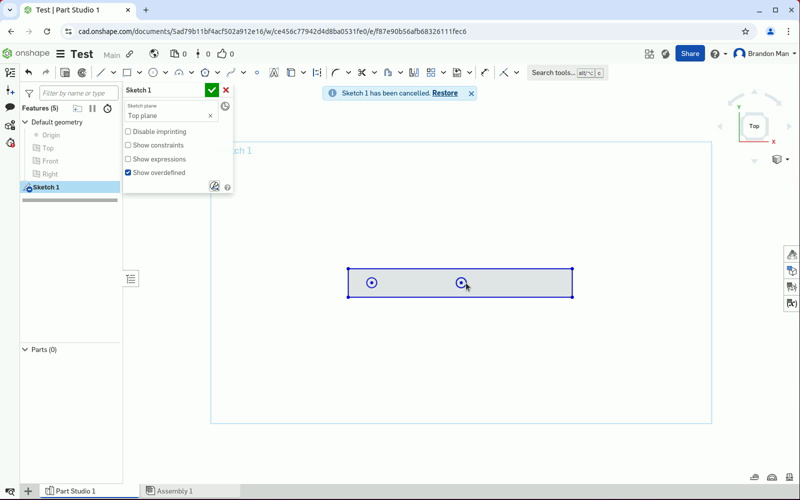
key_down(shift)
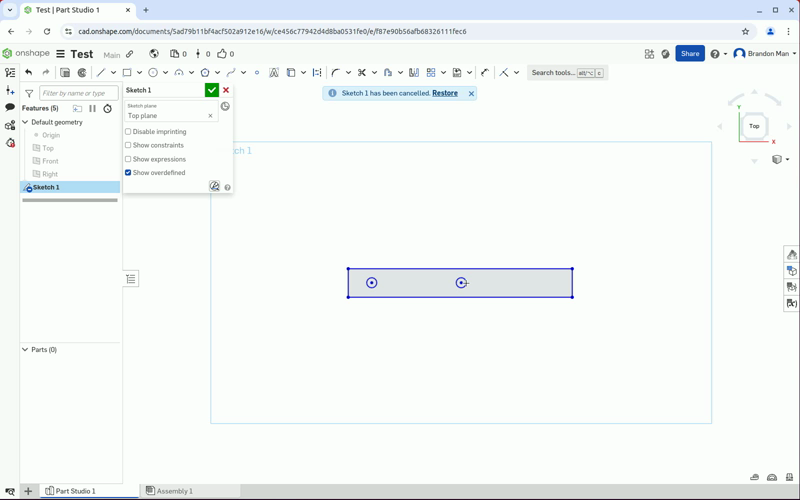
mouse_move(550, 282)
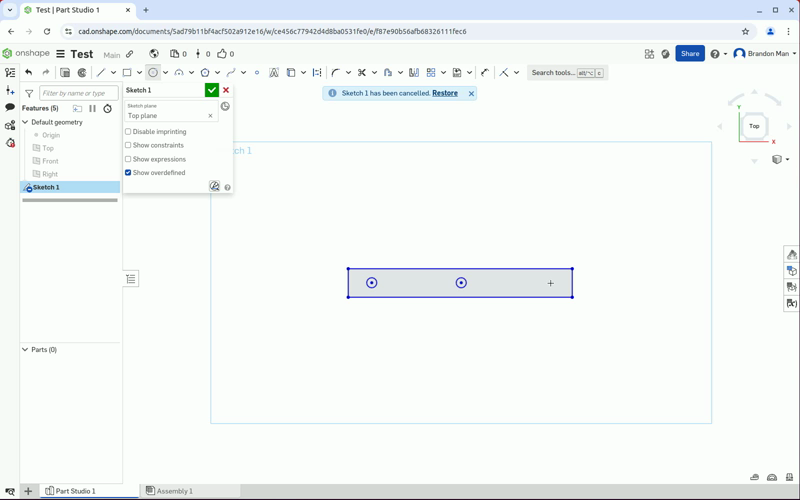
click(550, 282)
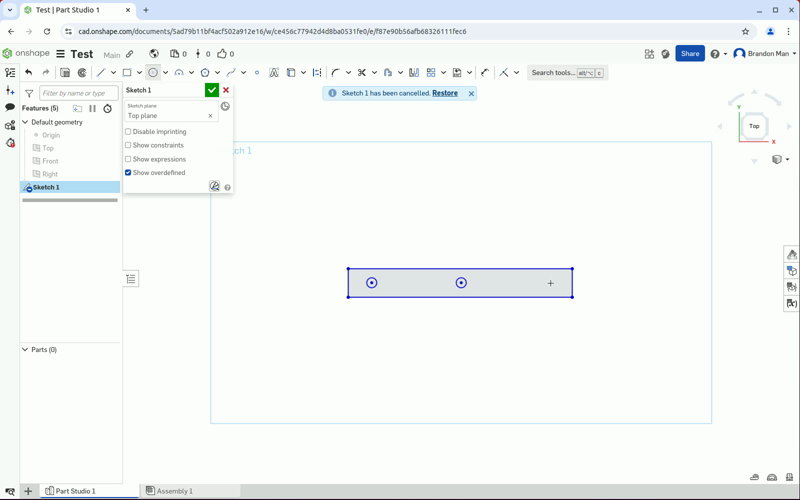
key_up(shift)
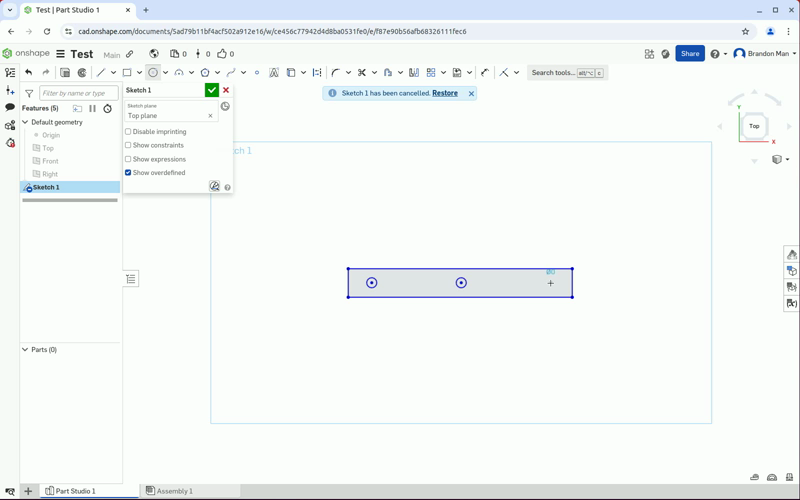
mouse_move(555, 282)
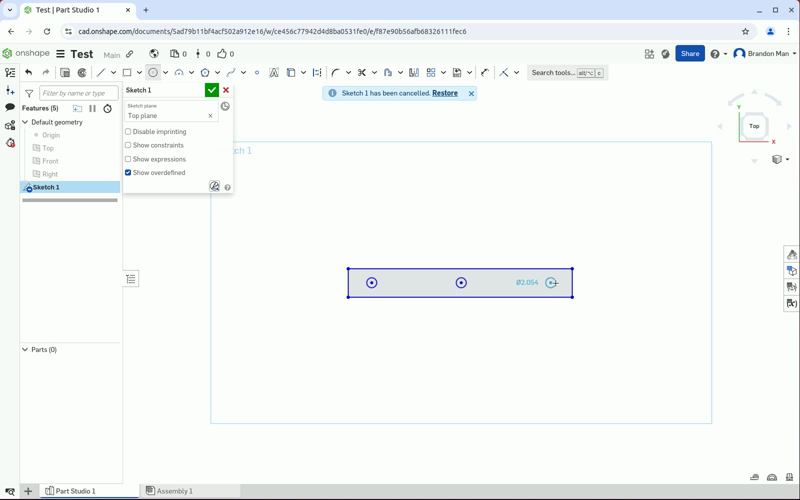
click(555, 282)
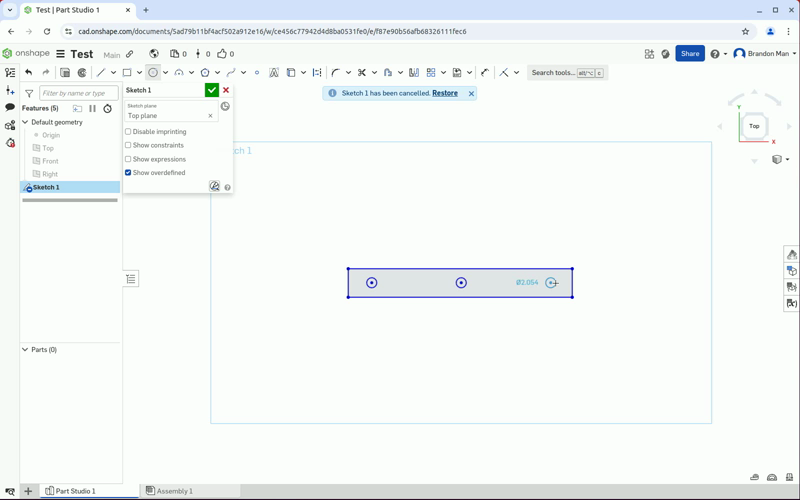
key(esc)
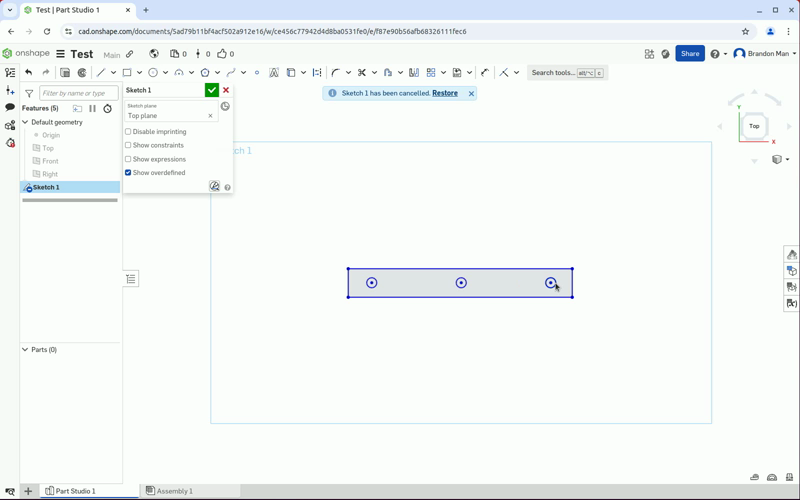
mouse_move(524, 282)
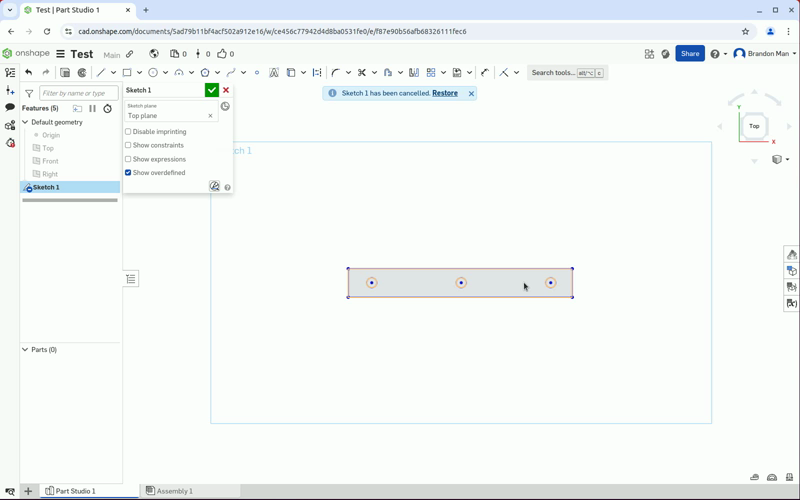
click(524, 282)
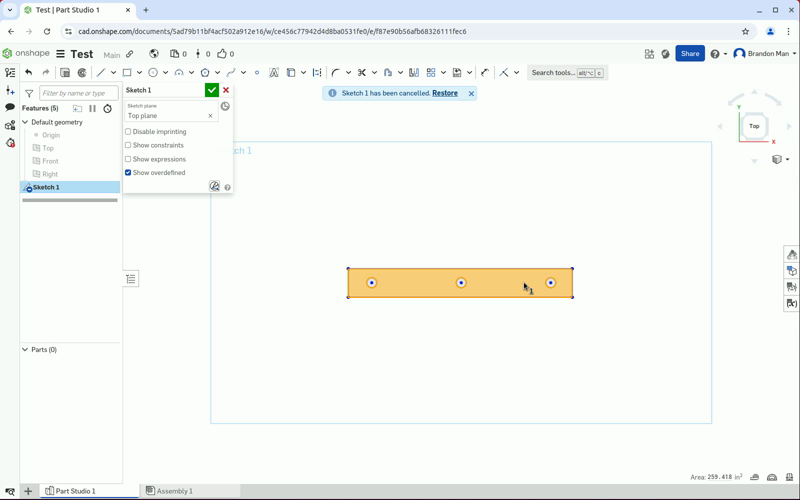
mouse_move(73, 352)
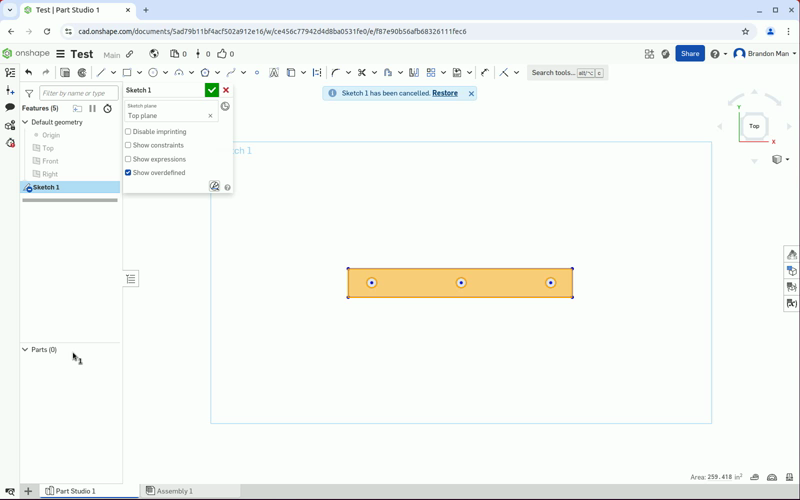
key(shift+y)
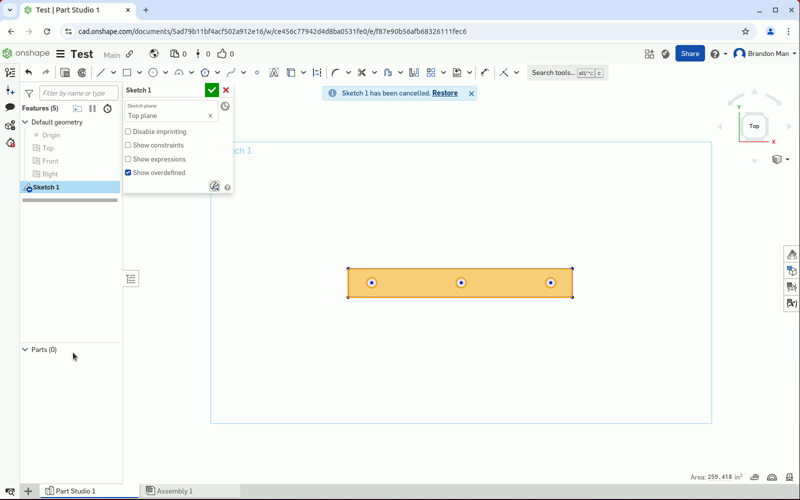
key(shift+e)
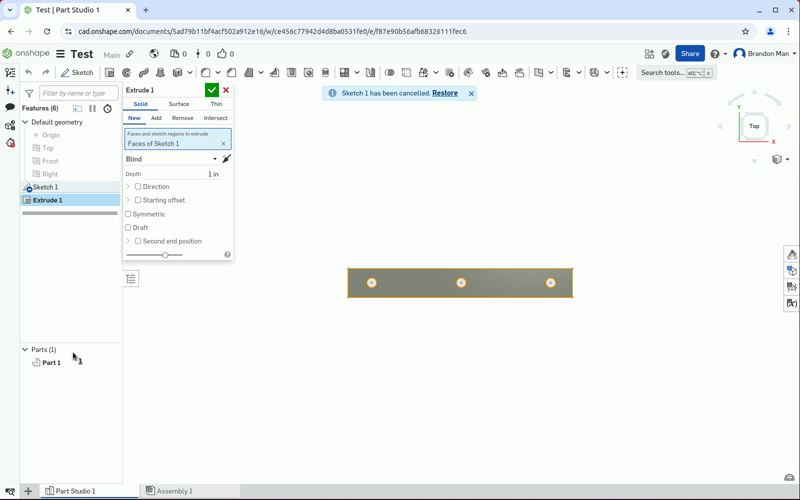
mouse_move(143, 106)
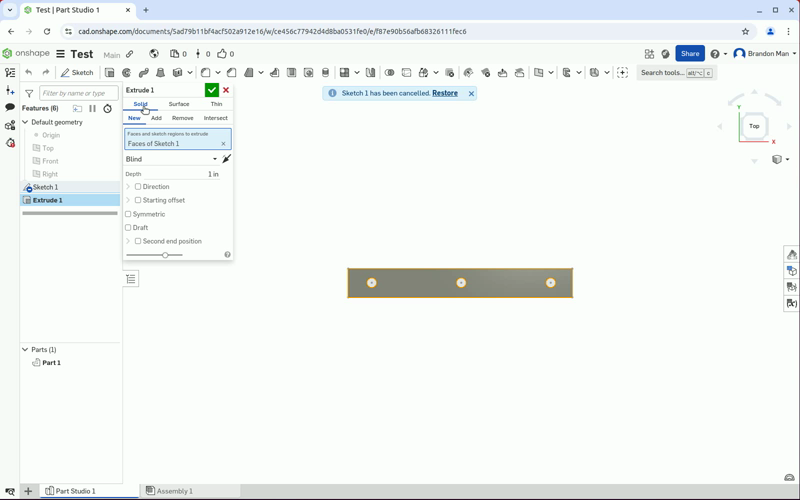
click(143, 106)
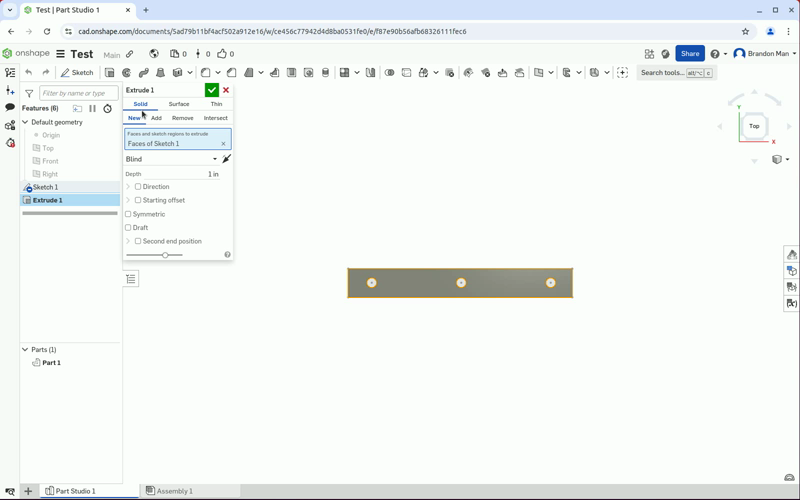
mouse_move(137, 120)
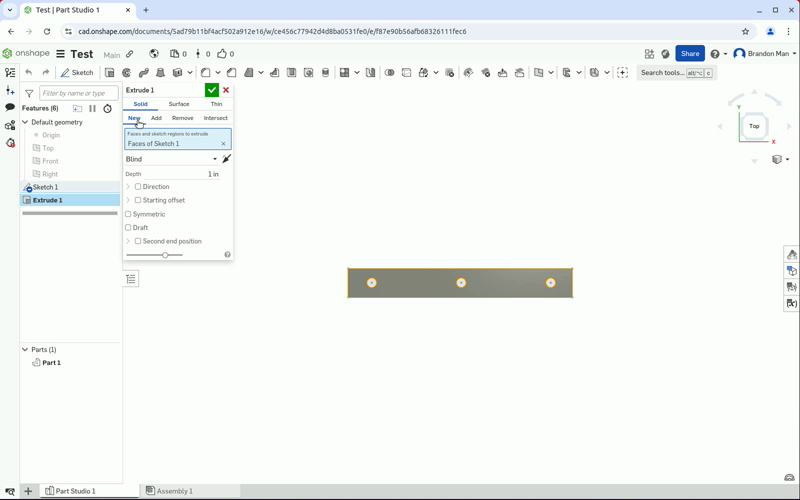
click(137, 120)
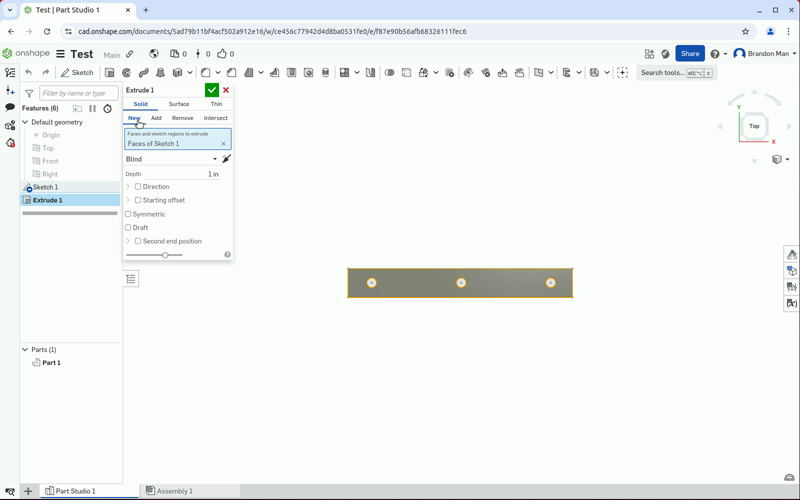
key(tab, 4)
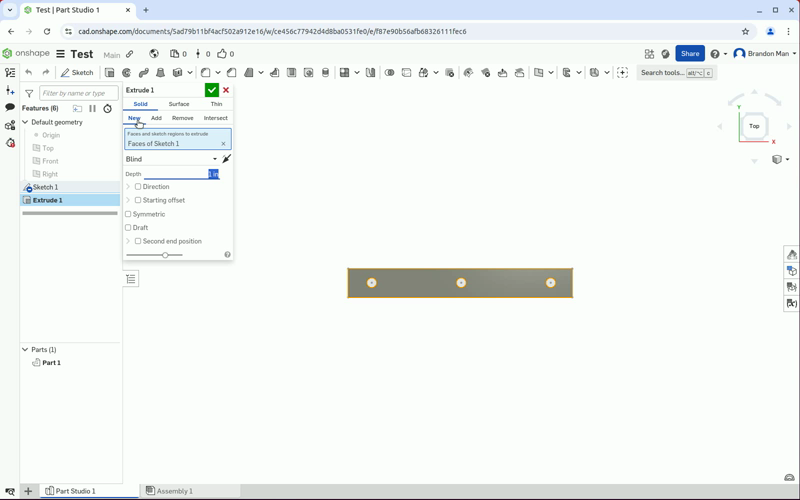
text(8.184)
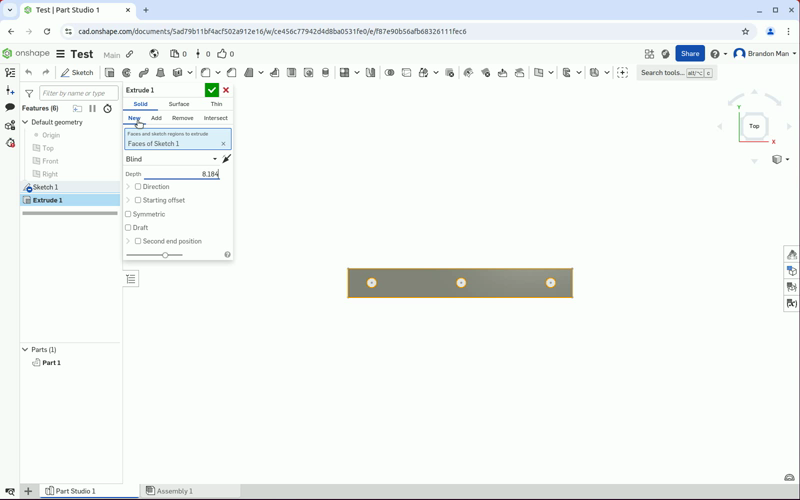
key(enter)
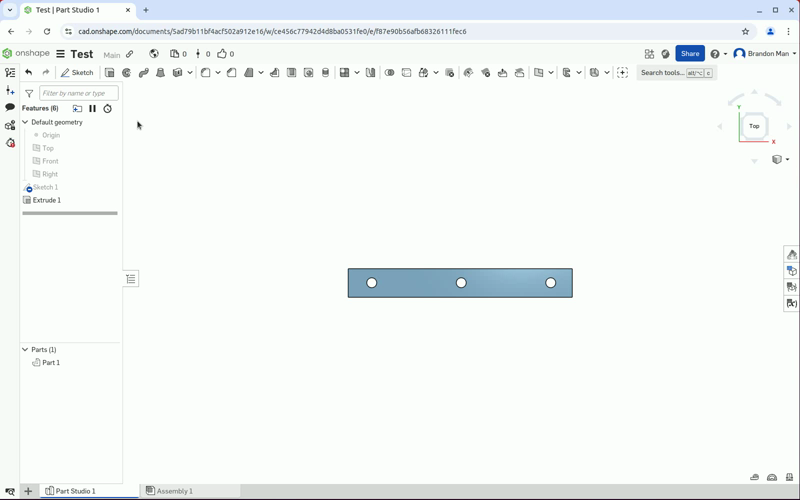
key(shift+h)
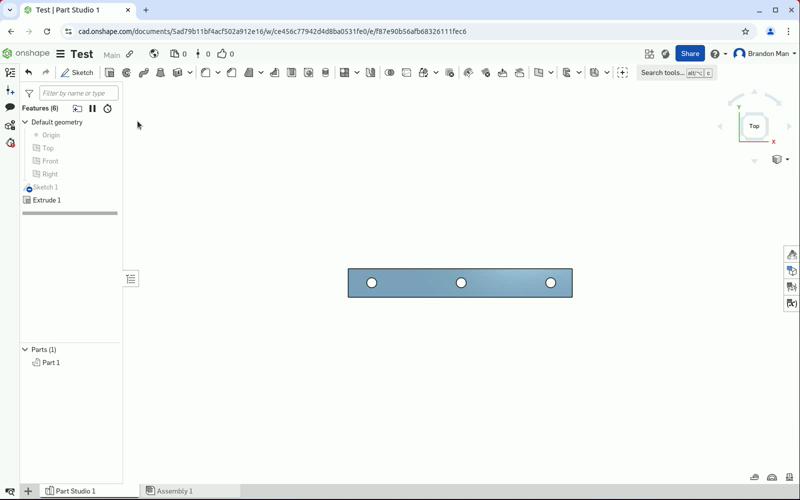
key(shift+h)
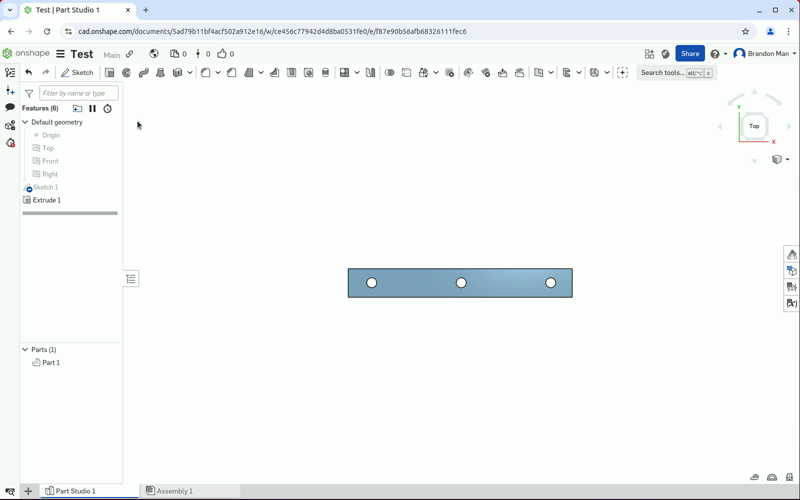
mouse_move(73, 189)
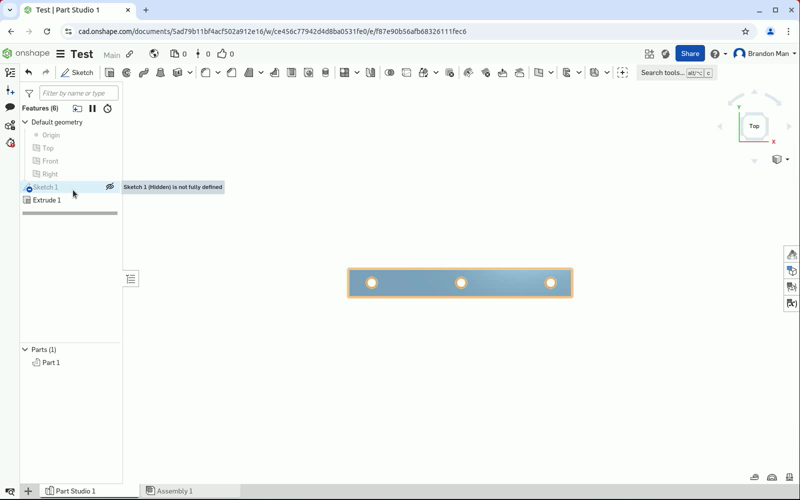
click(73, 189)
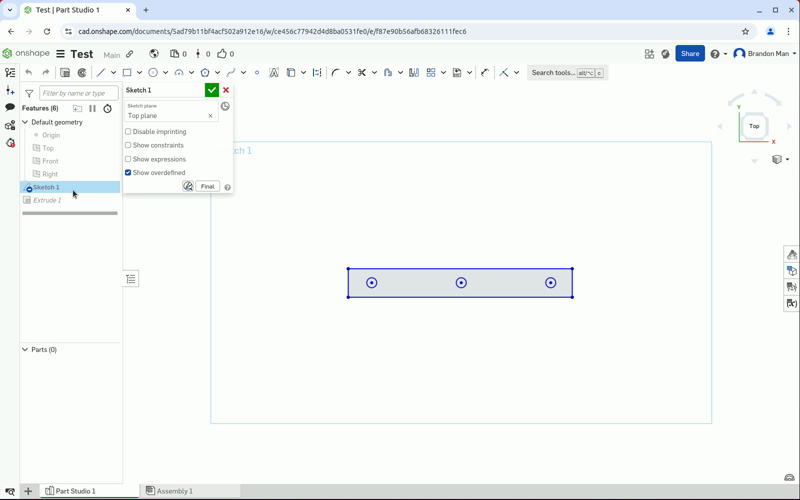
mouse_move(229, 92)
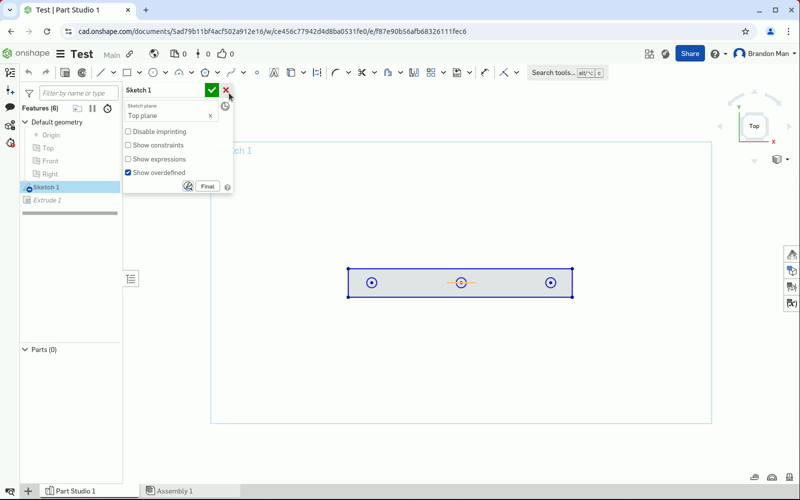
click(229, 92)
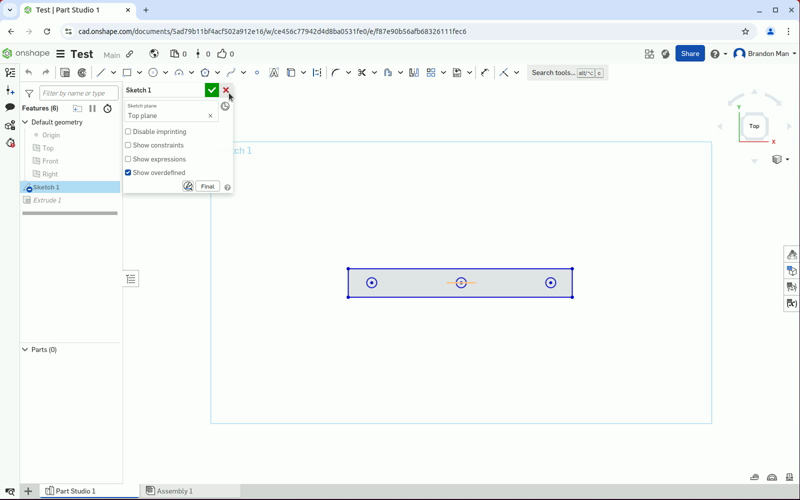
key(shift+s)
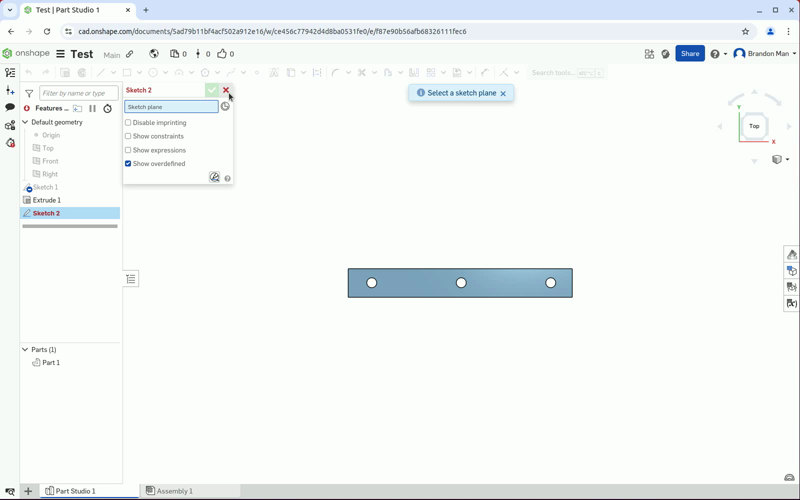
mouse_move(73, 150)
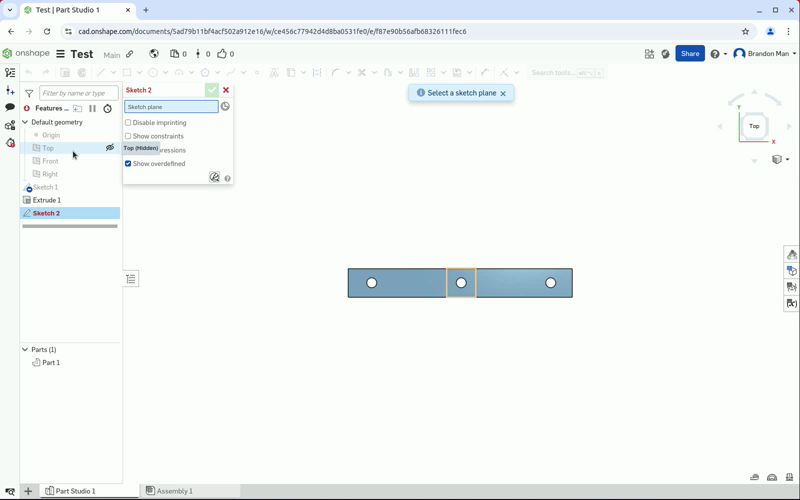
click(73, 150)
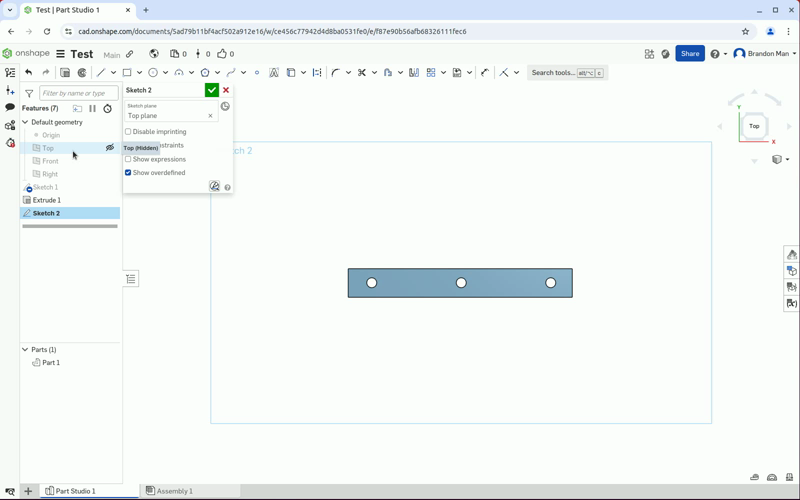
mouse_move(73, 352)
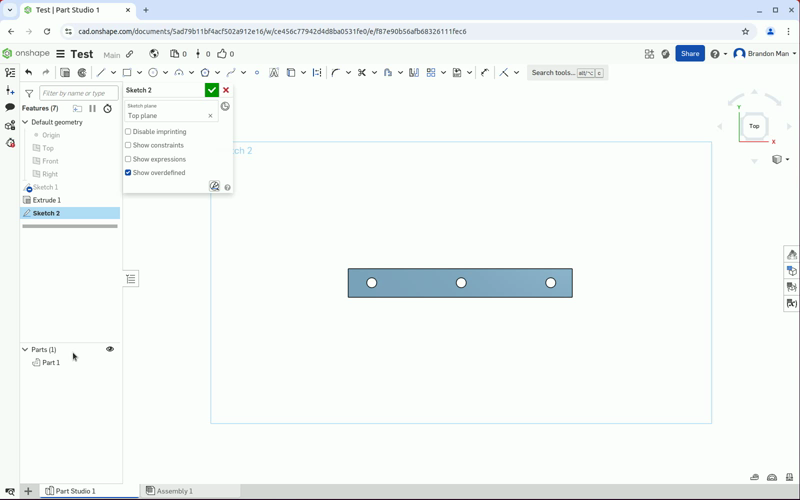
key(y)
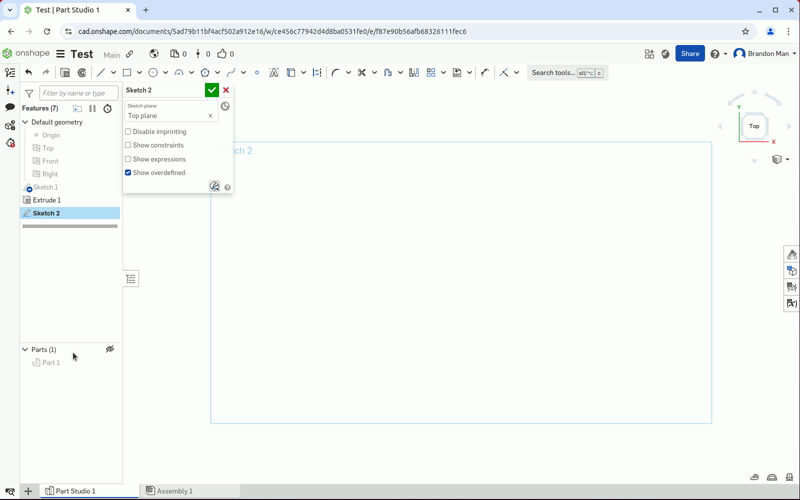
key(l)
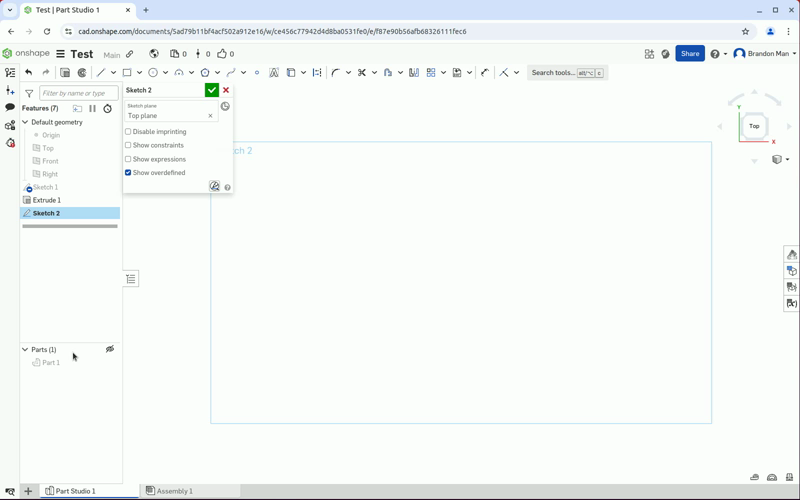
key_down(shift)
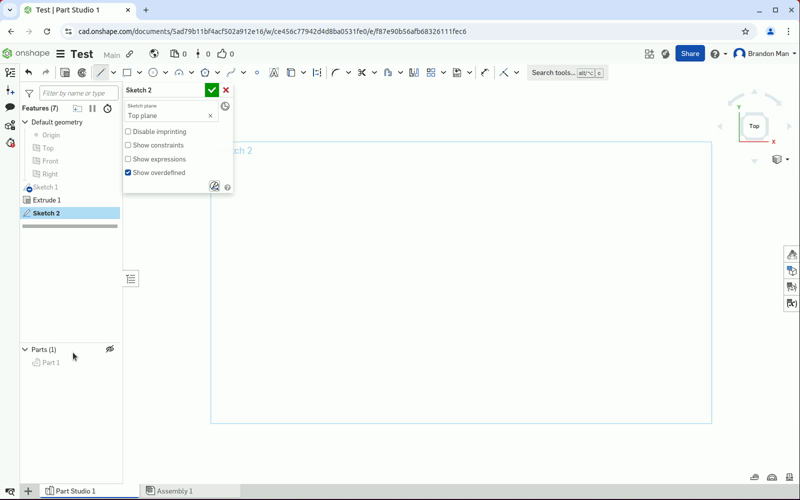
mouse_move(365, 254)
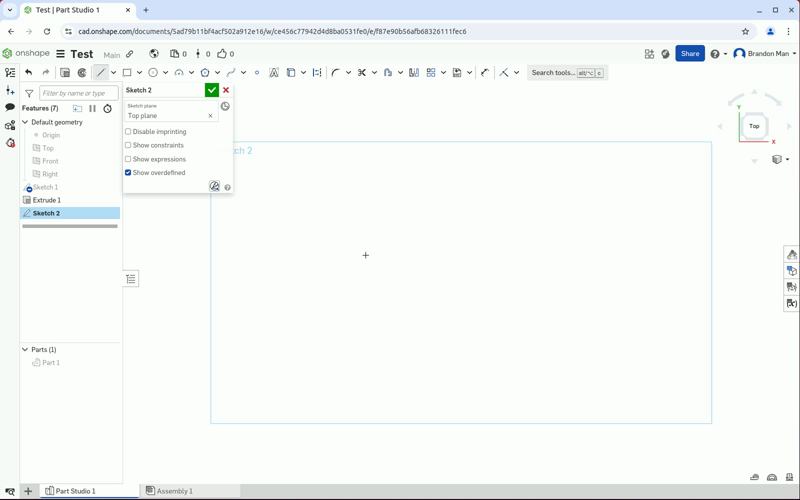
click(365, 254)
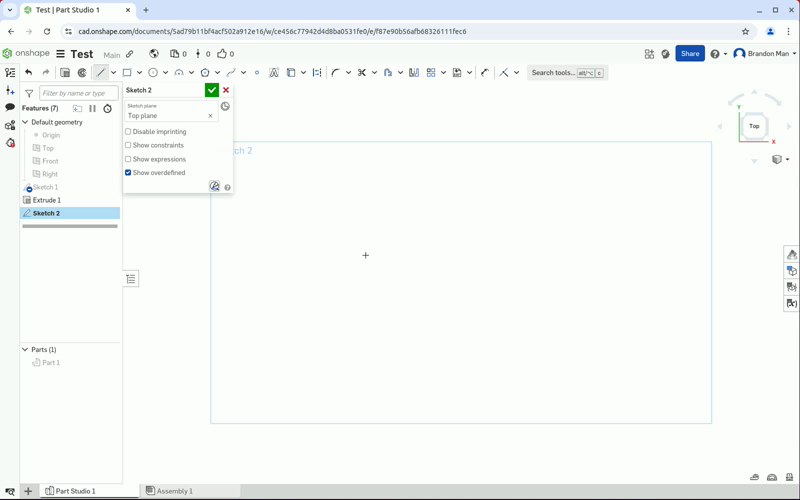
key_up(shift)
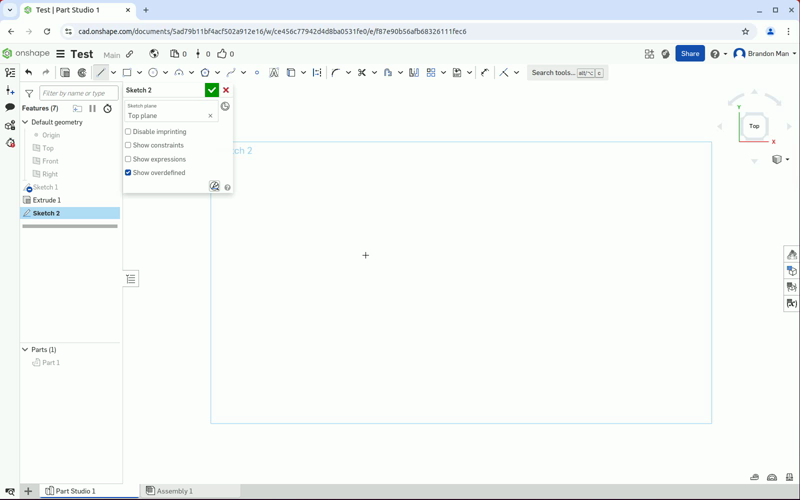
key_down(shift)
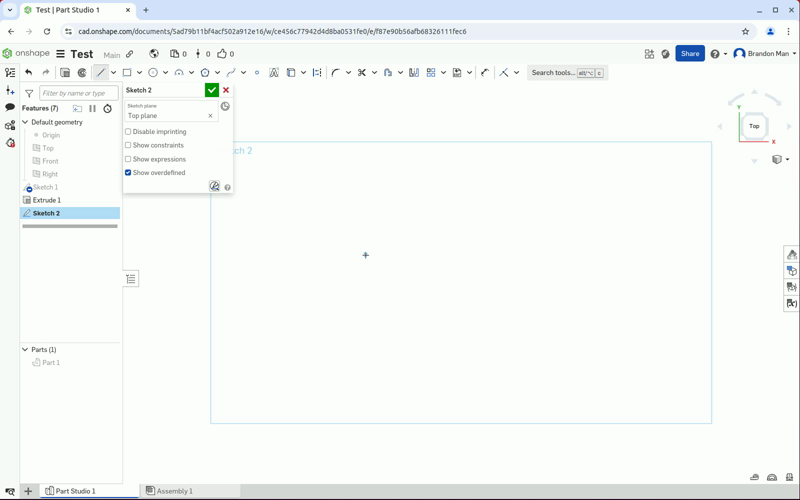
mouse_move(525, 254)
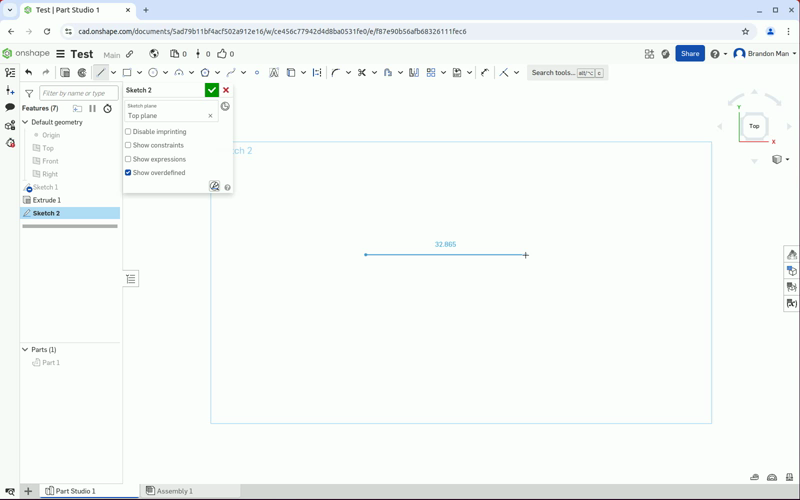
click(525, 254)
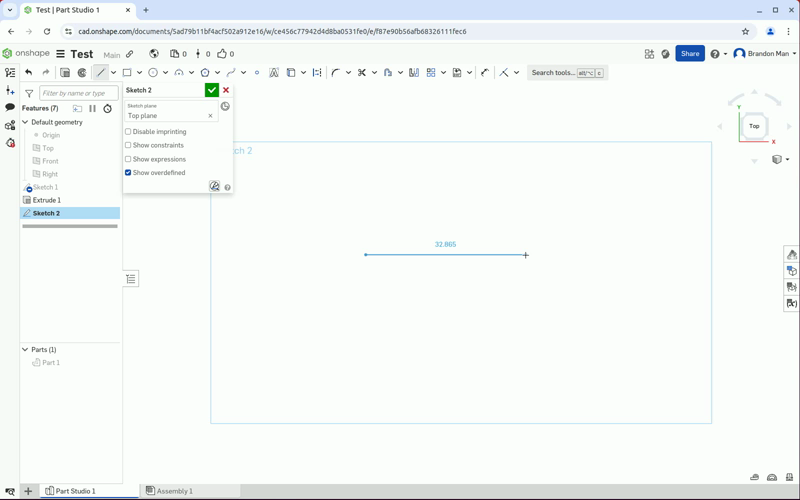
key_up(shift)
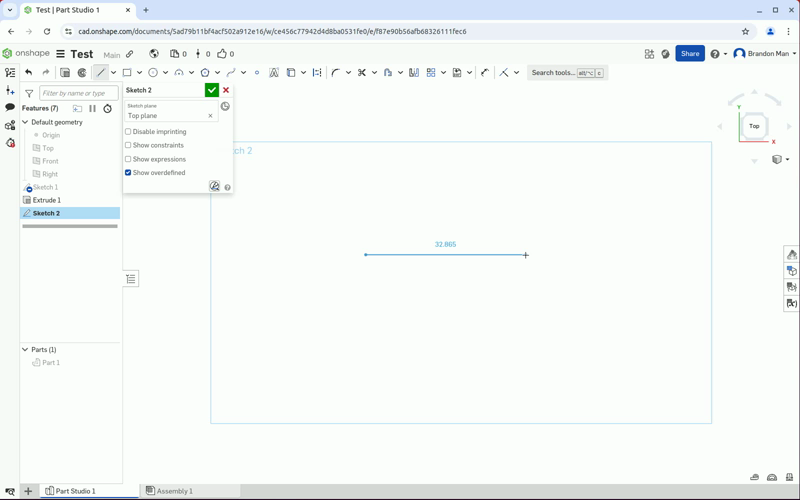
key_down(shift)
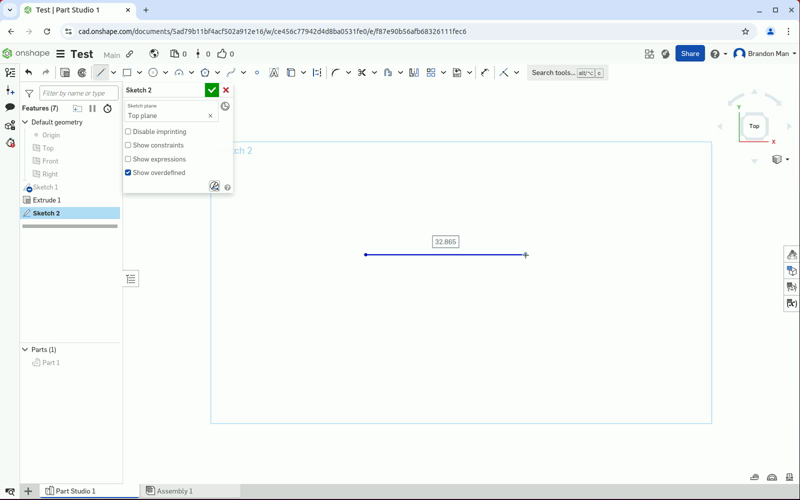
mouse_move(555, 254)
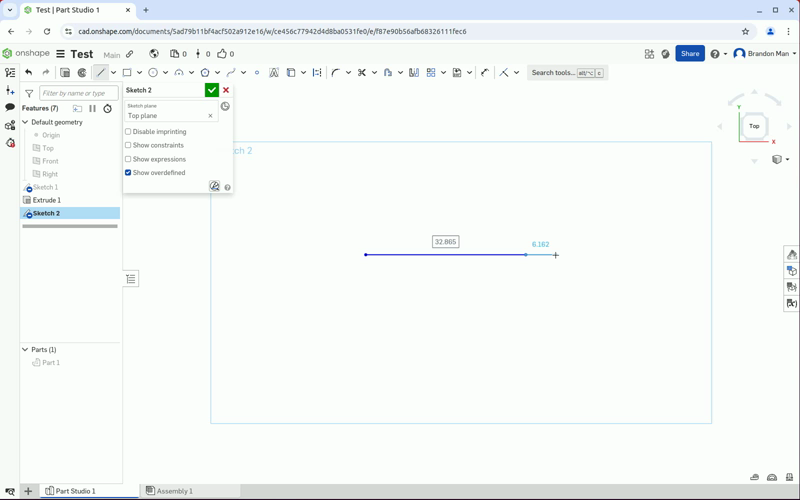
mouse_move(525, 221)
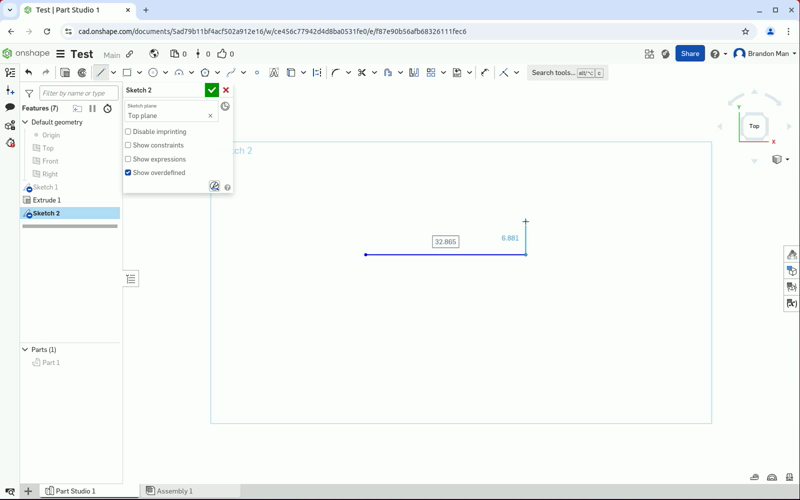
click(525, 221)
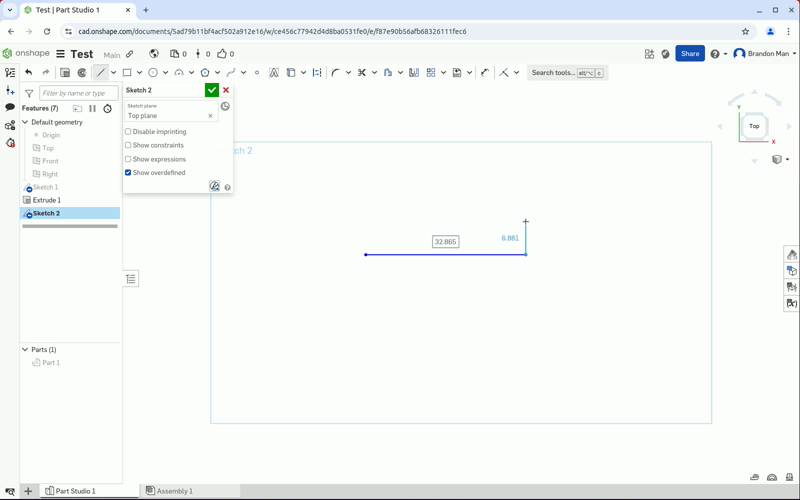
key_up(shift)
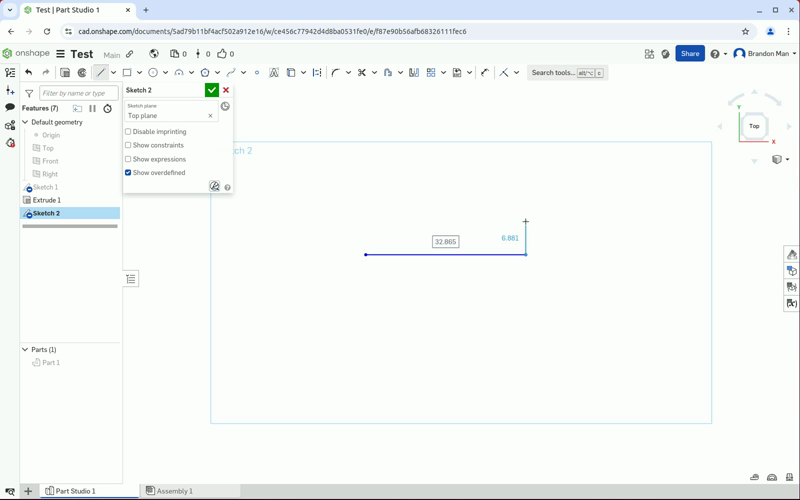
key_down(shift)
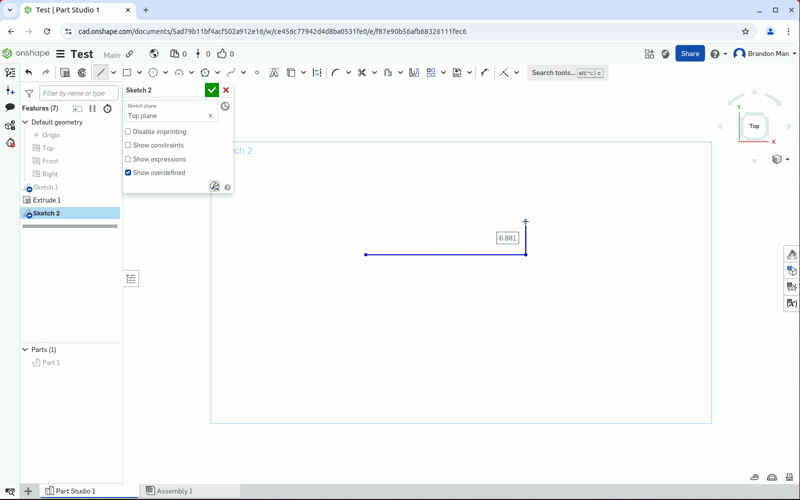
mouse_move(365, 221)
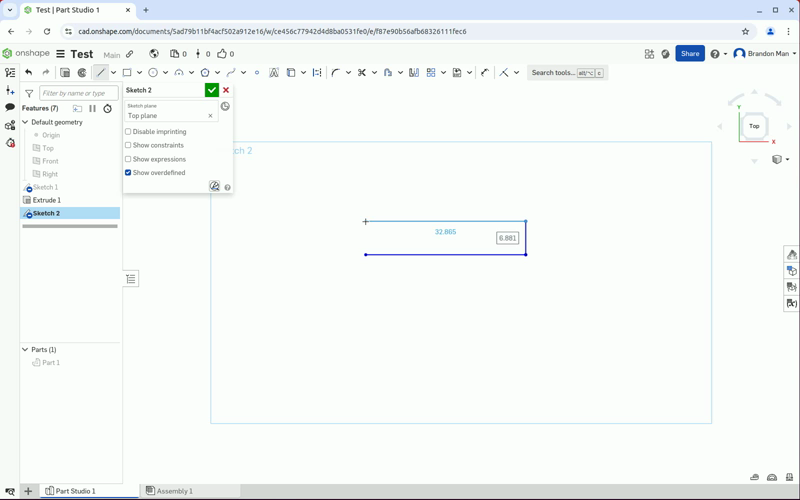
click(365, 221)
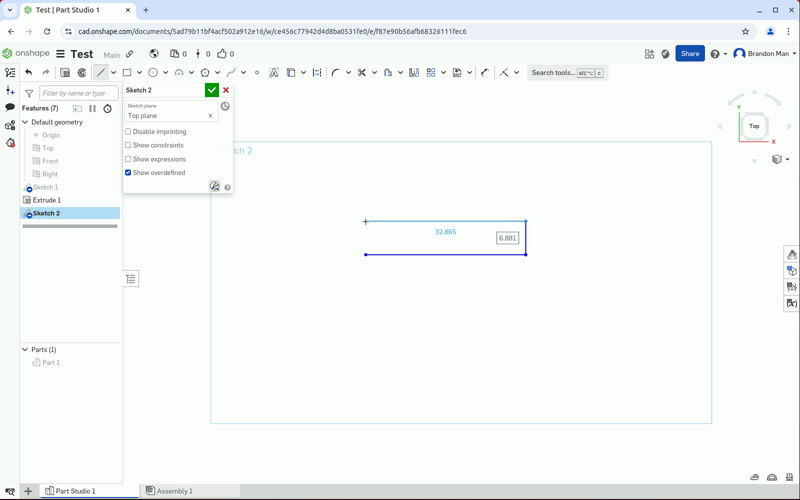
key_up(shift)
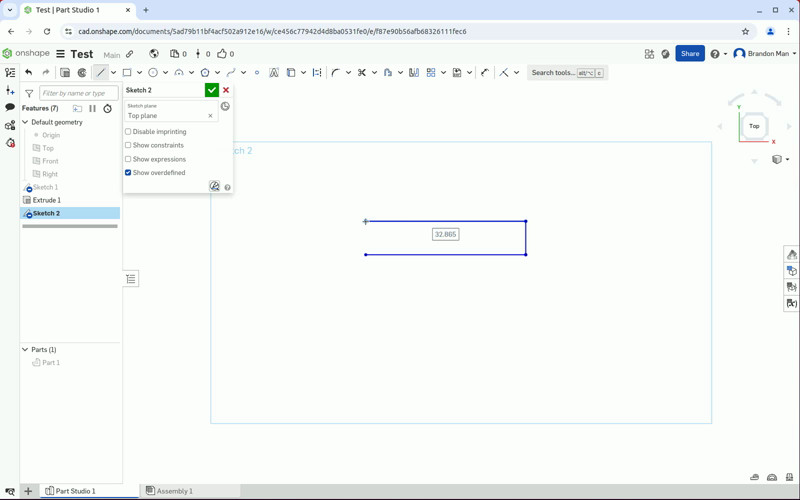
mouse_move(395, 221)
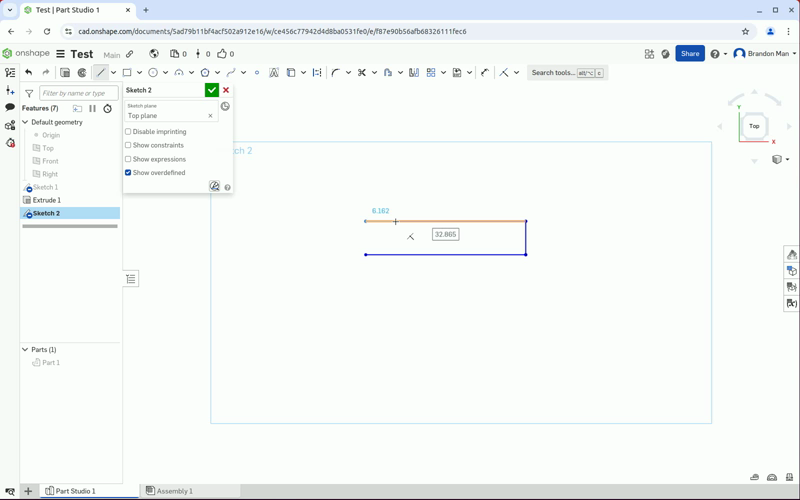
key_down(shift)
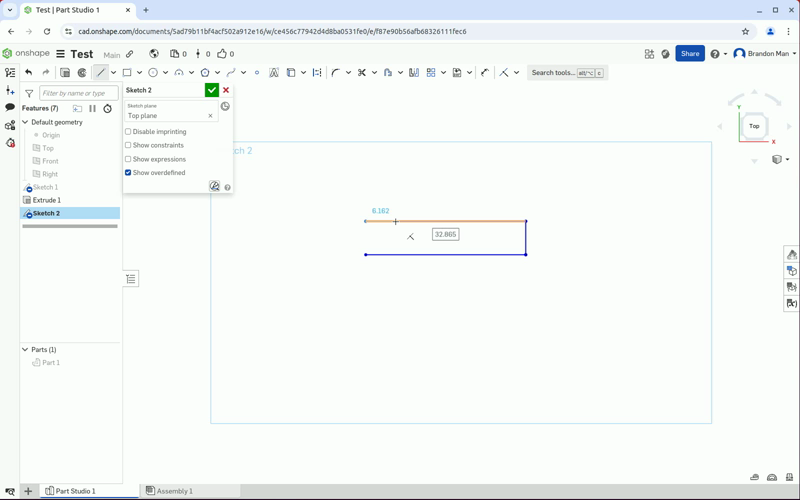
mouse_move(365, 254)
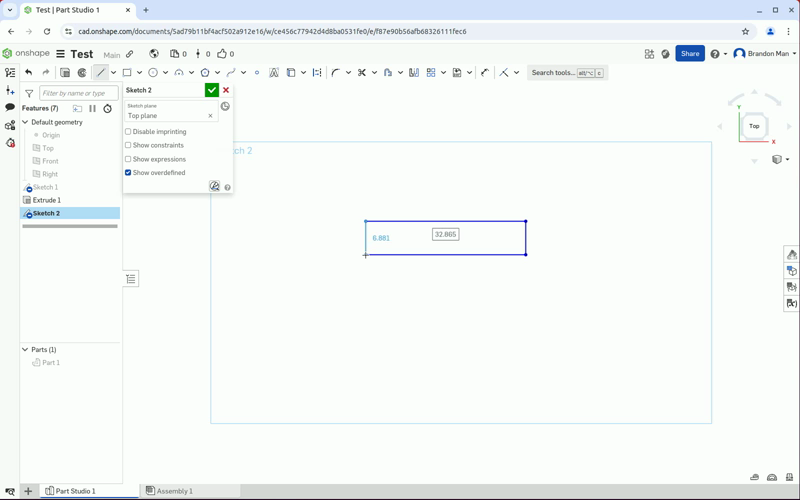
key_up(shift)
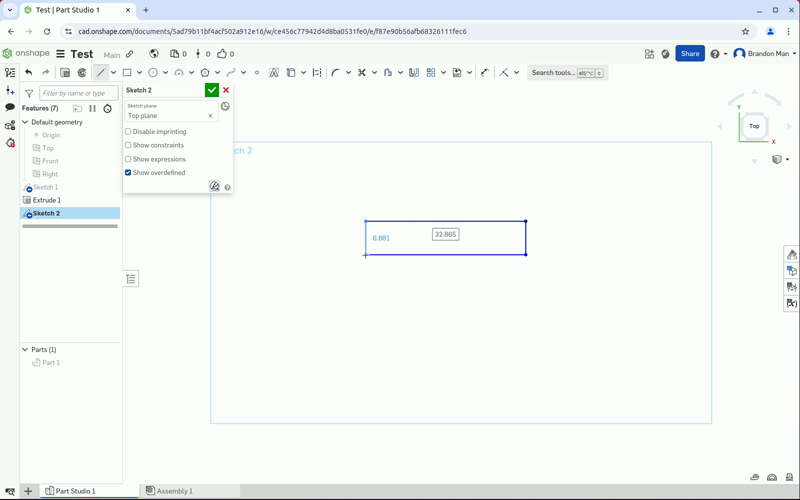
click(365, 254)
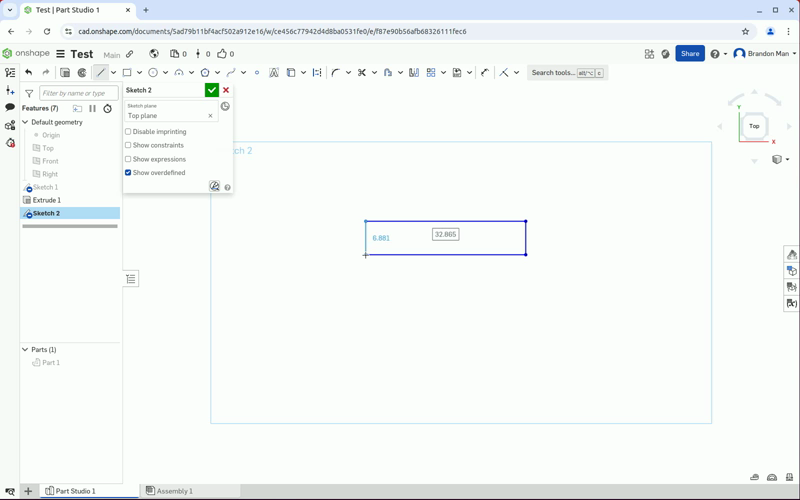
key(esc)
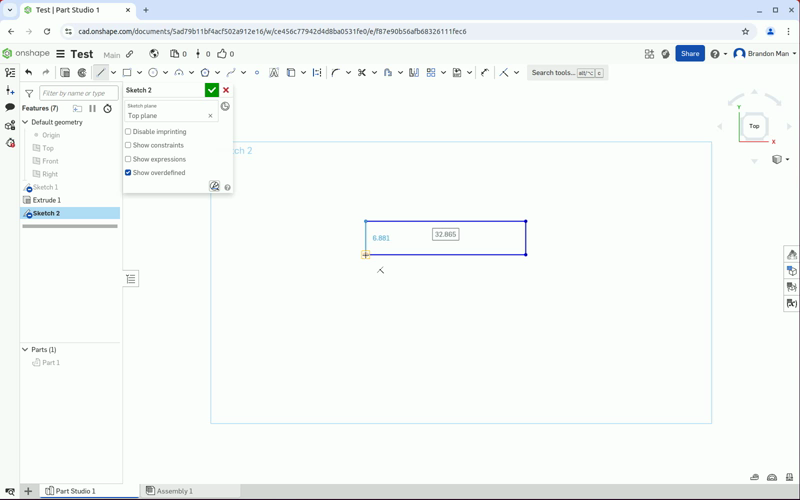
key(c)
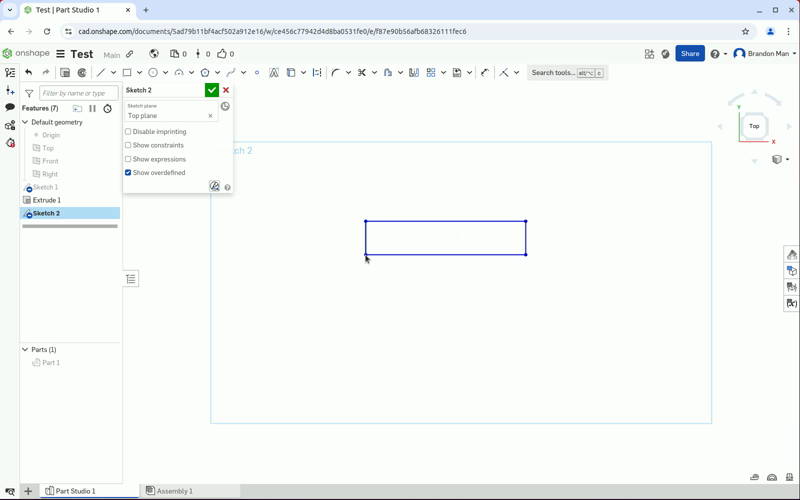
key_down(shift)
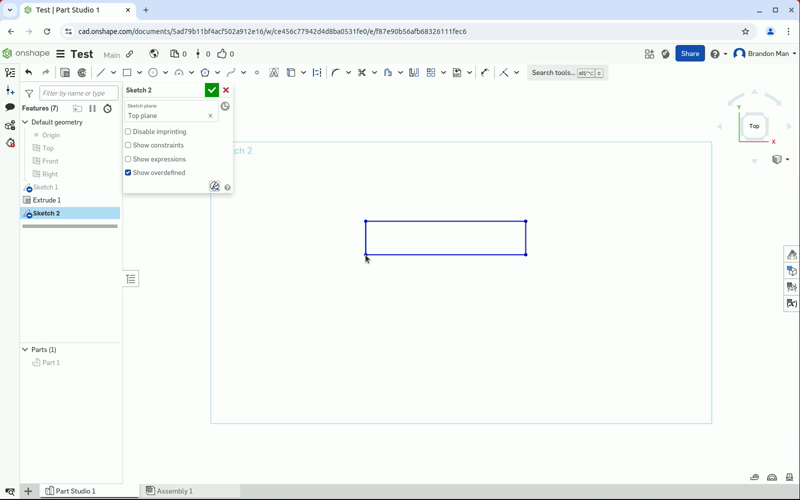
mouse_move(382, 237)
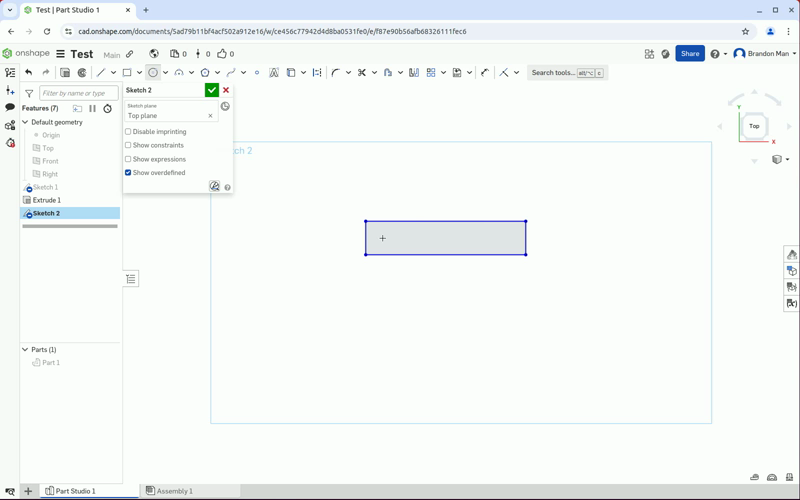
click(382, 237)
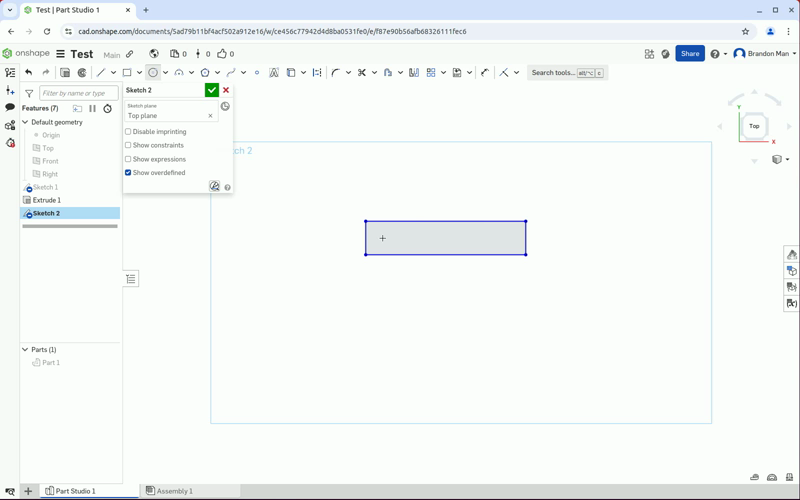
key_up(shift)
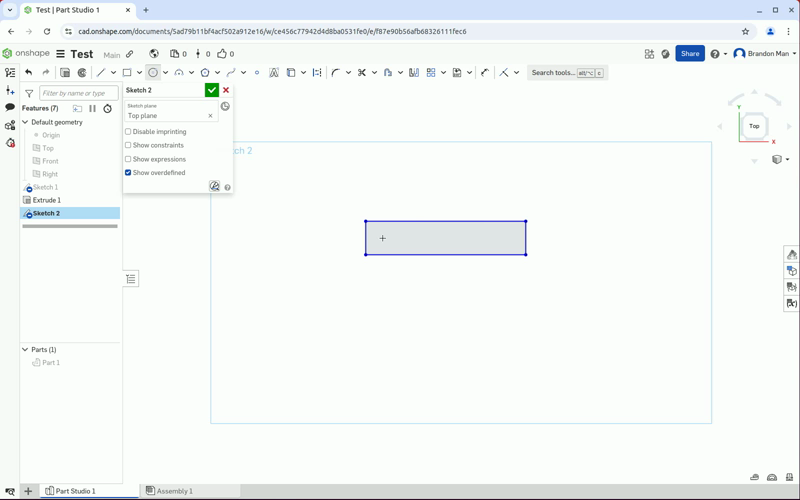
mouse_move(389, 237)
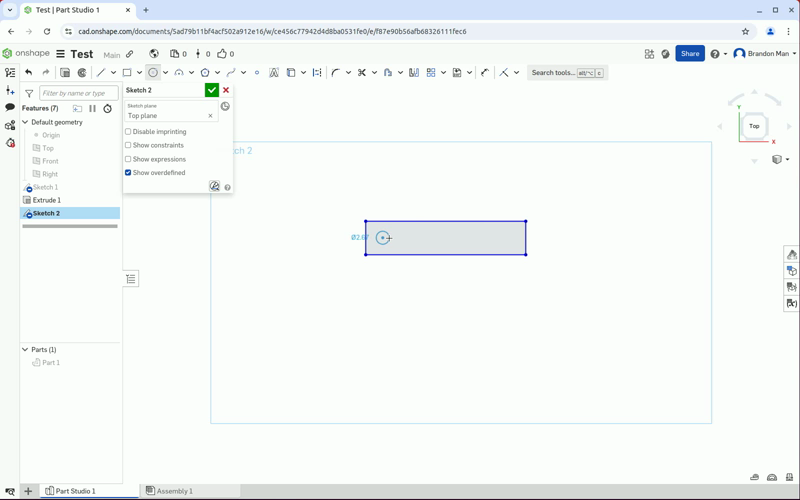
click(389, 237)
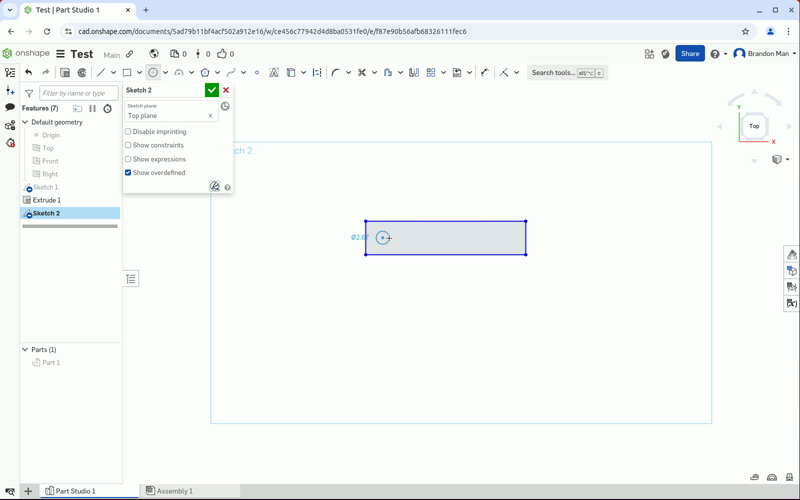
key(esc)
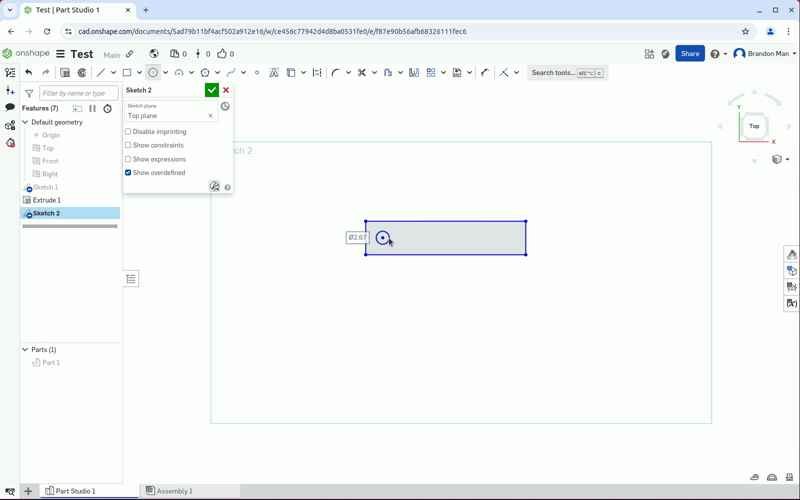
key(c)
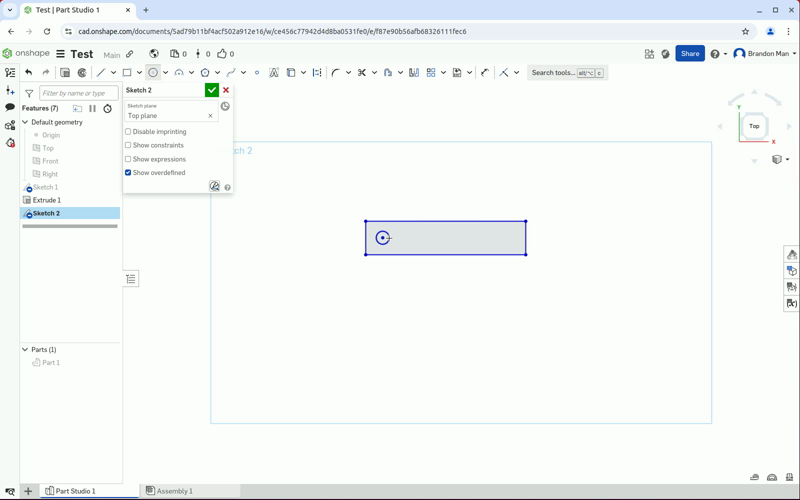
key_down(shift)
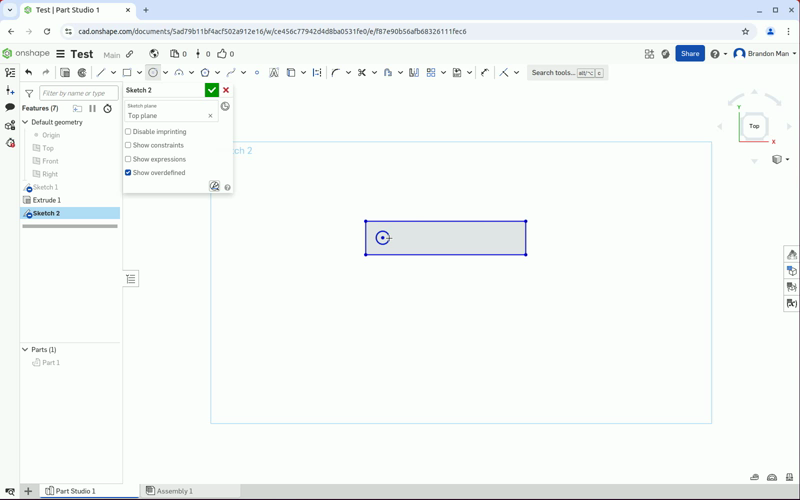
mouse_move(509, 237)
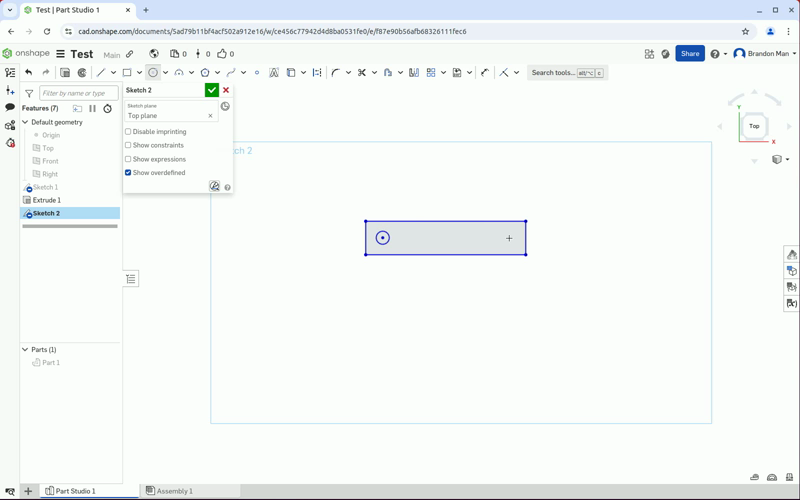
click(509, 237)
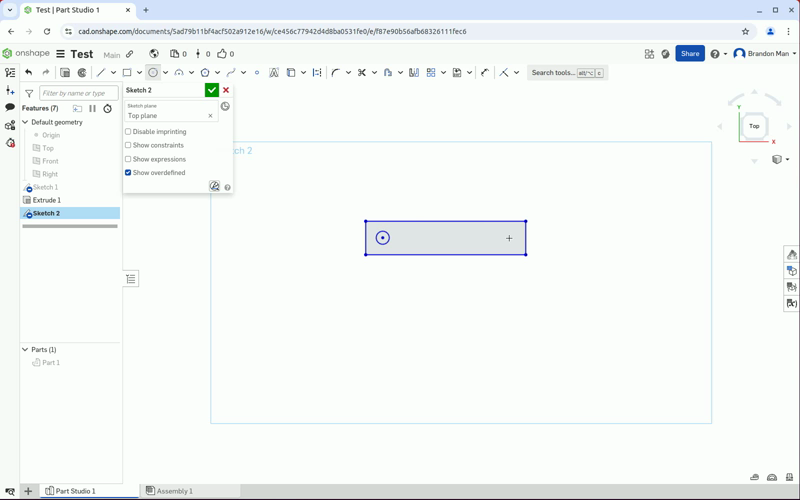
key_up(shift)
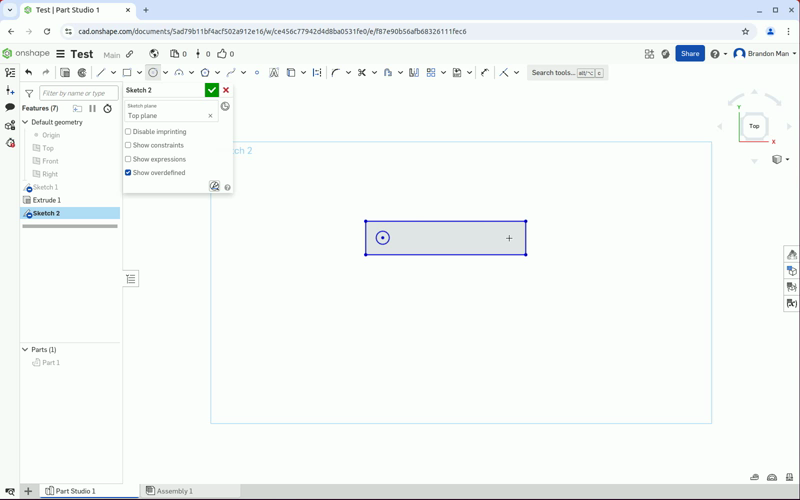
mouse_move(515, 237)
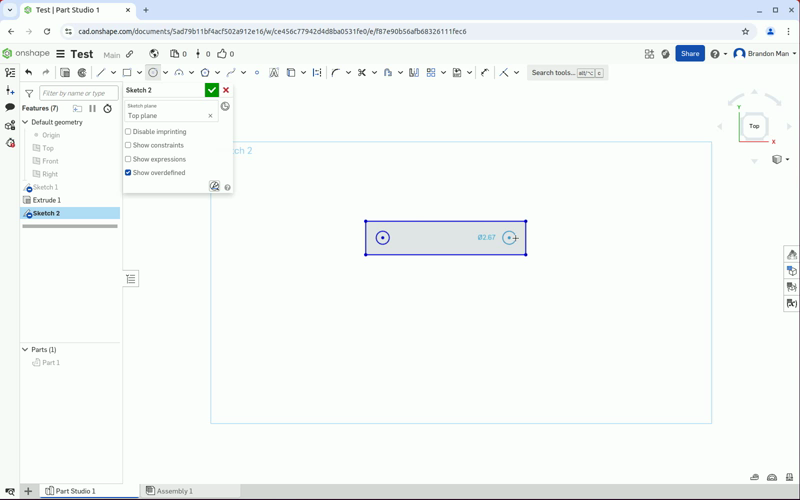
click(515, 237)
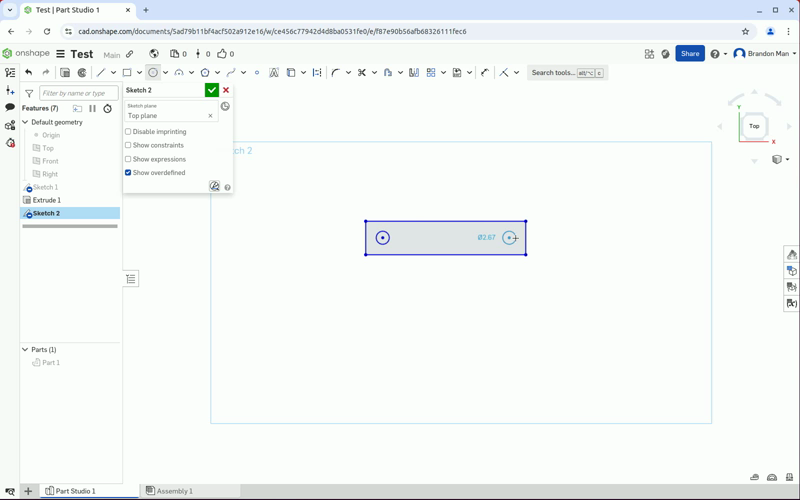
key(esc)
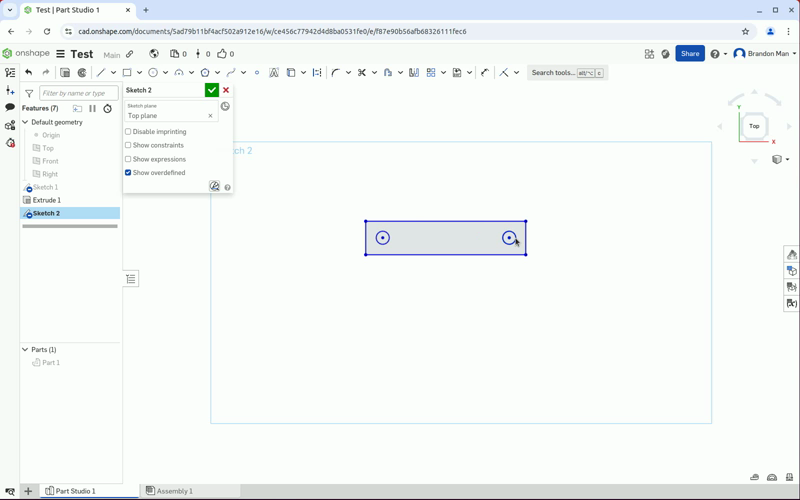
mouse_move(501, 249)
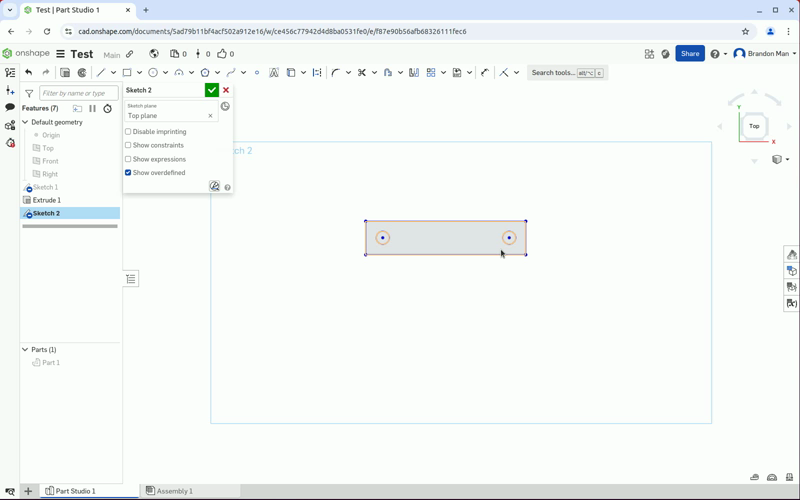
click(501, 249)
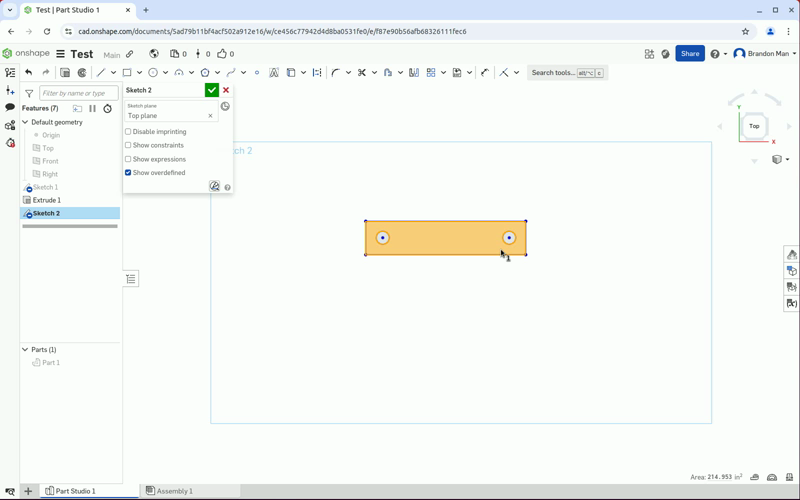
mouse_move(73, 352)
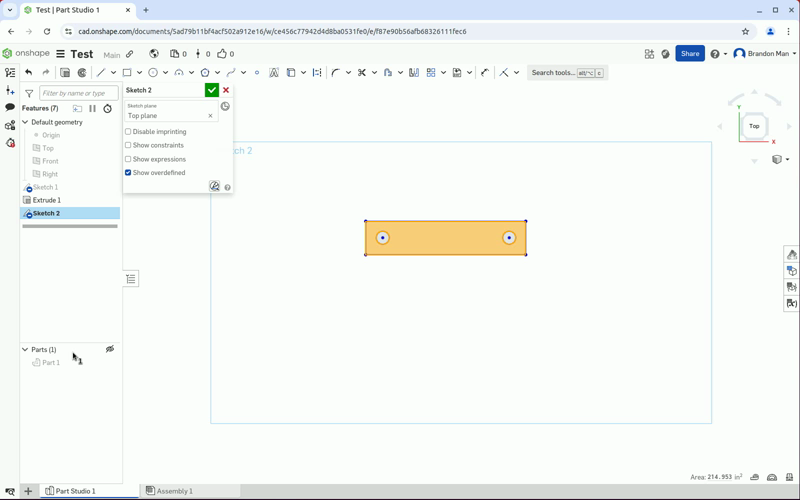
key(shift+y)
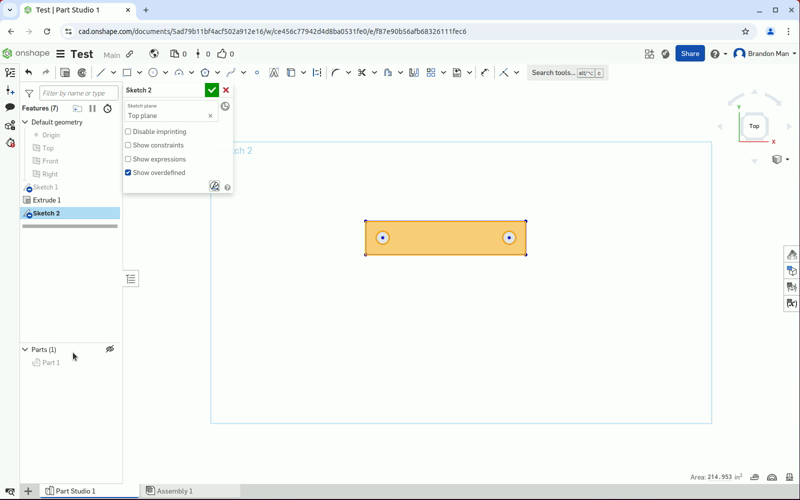
key(shift+e)
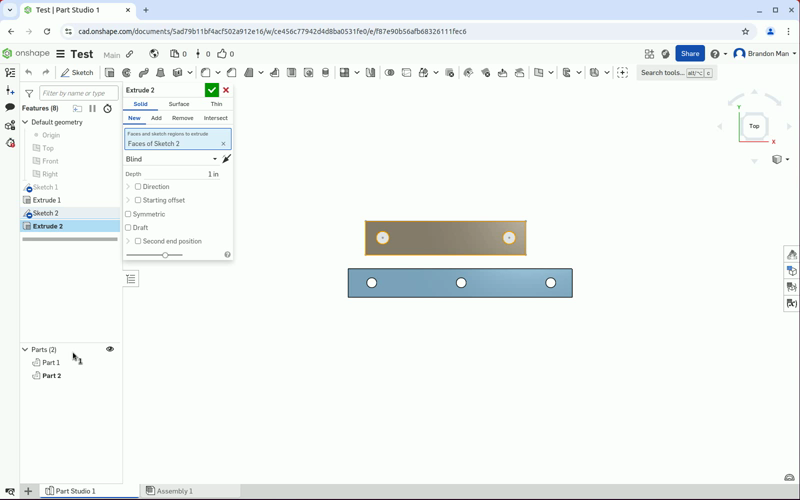
mouse_move(143, 106)
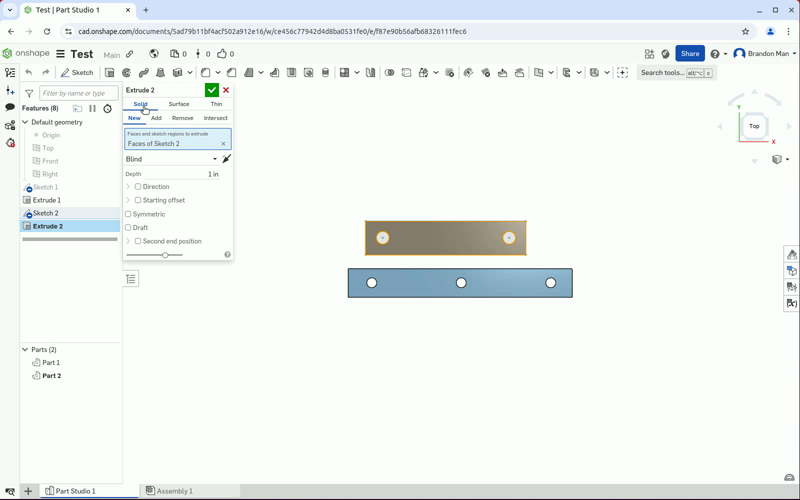
click(143, 106)
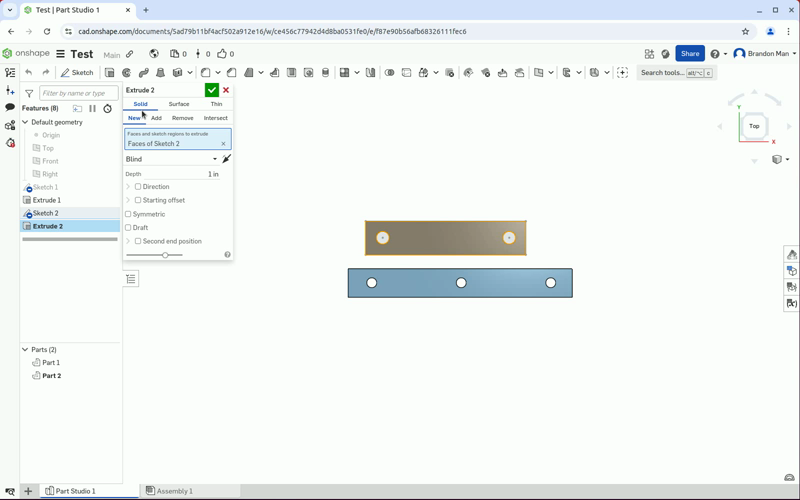
mouse_move(137, 120)
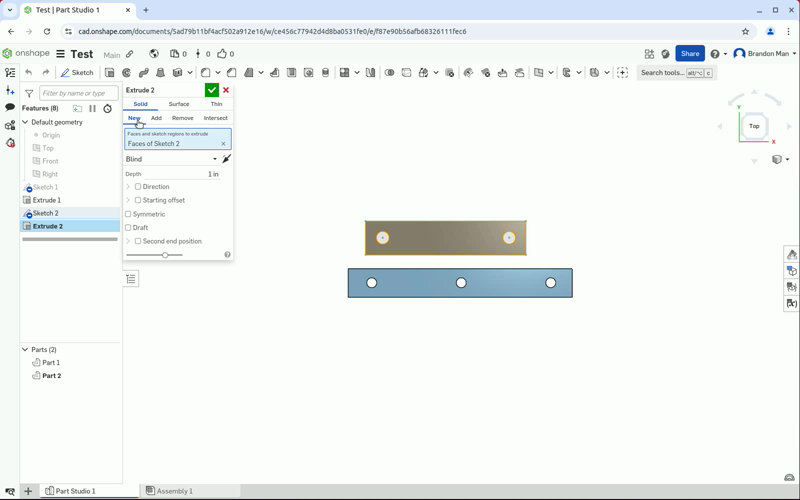
click(137, 120)
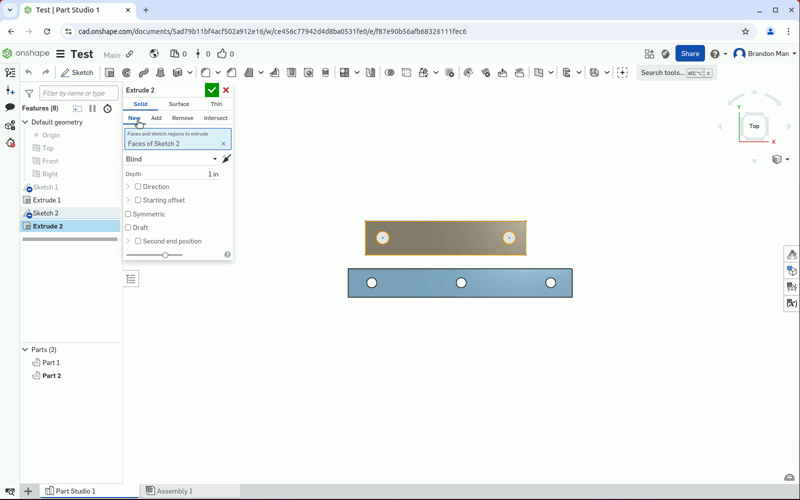
key(tab, 4)
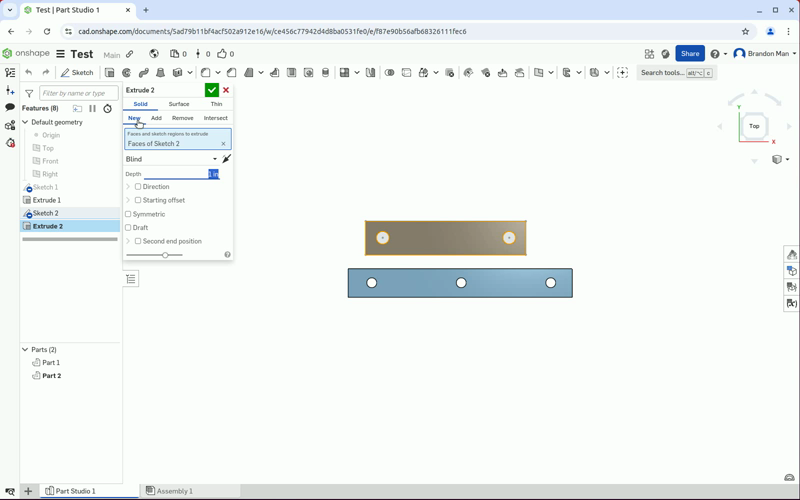
text(3.37)
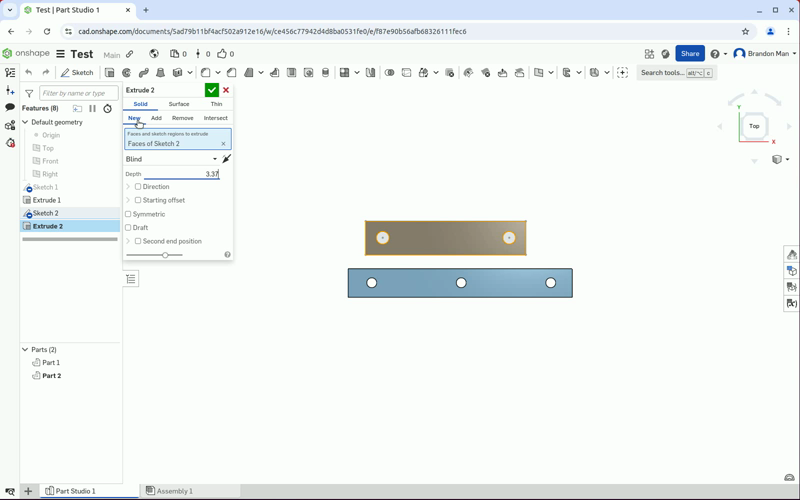
key(enter)
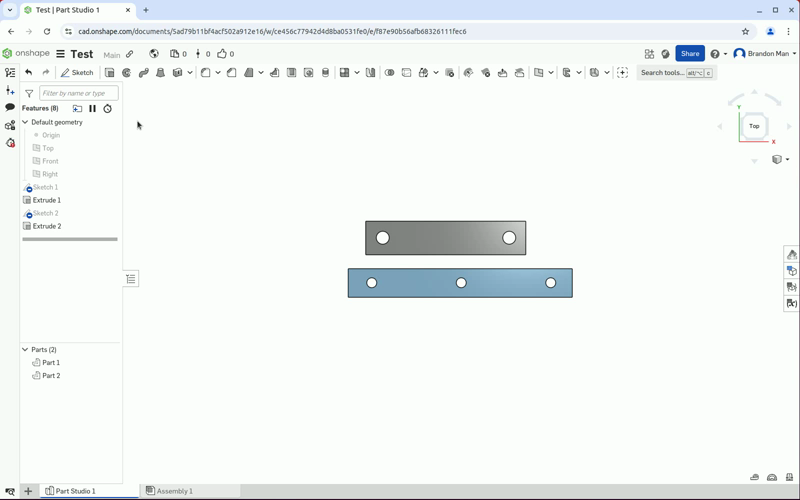
key(shift+h)
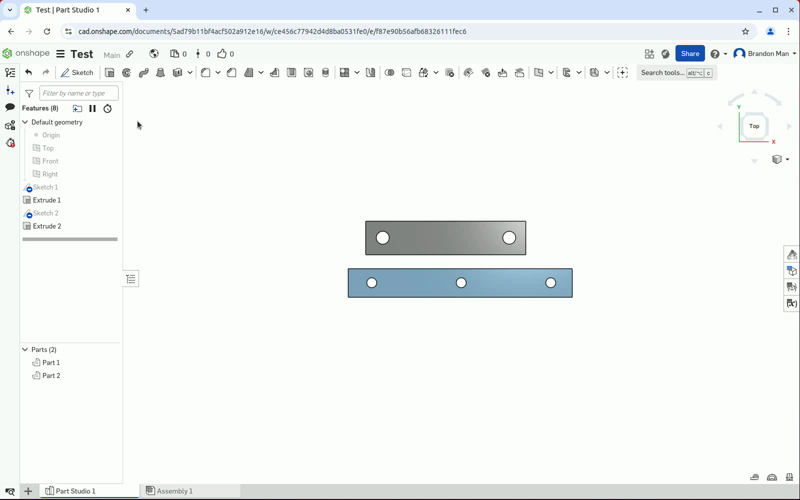
key(shift+h)
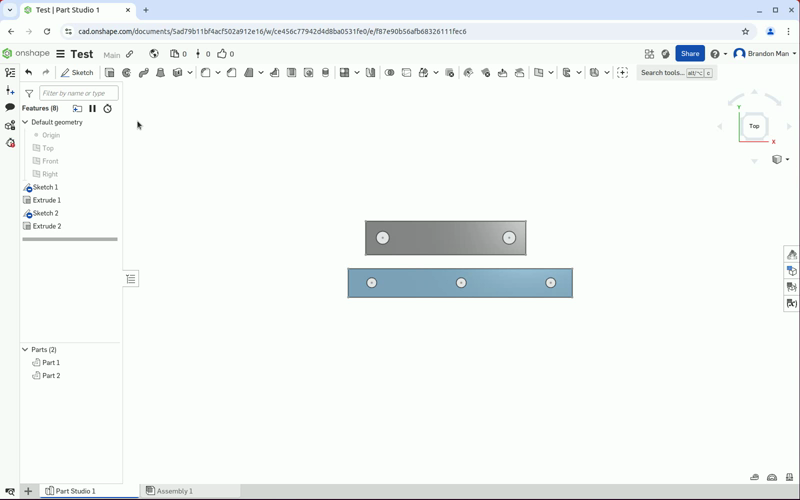
key(shift+7)
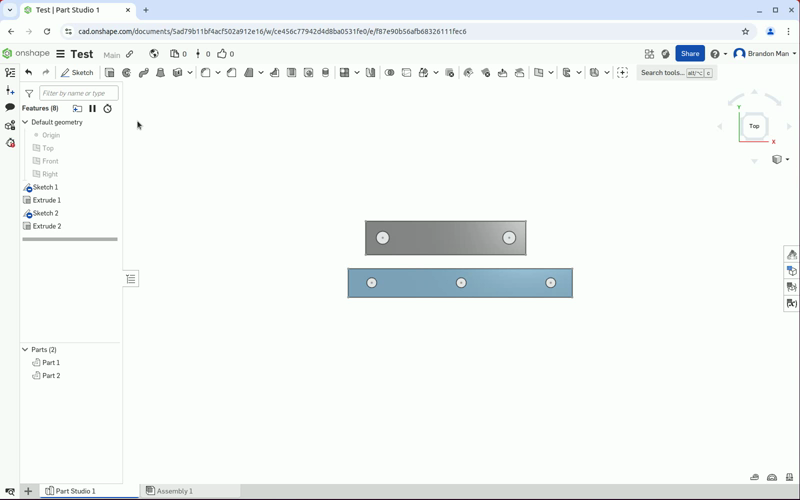
key(up, 3)
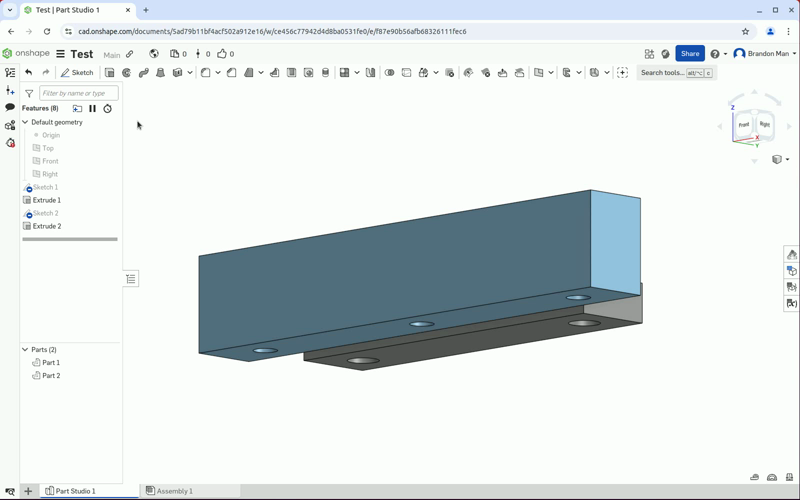
key(left, 3)
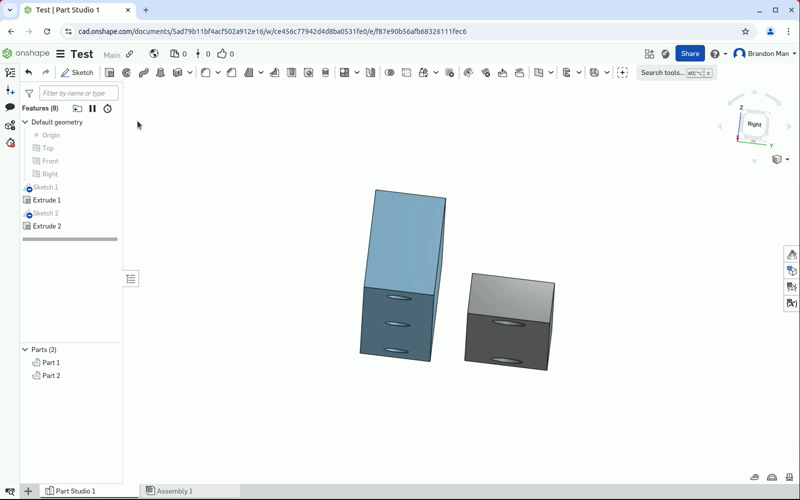
key(right, 3)
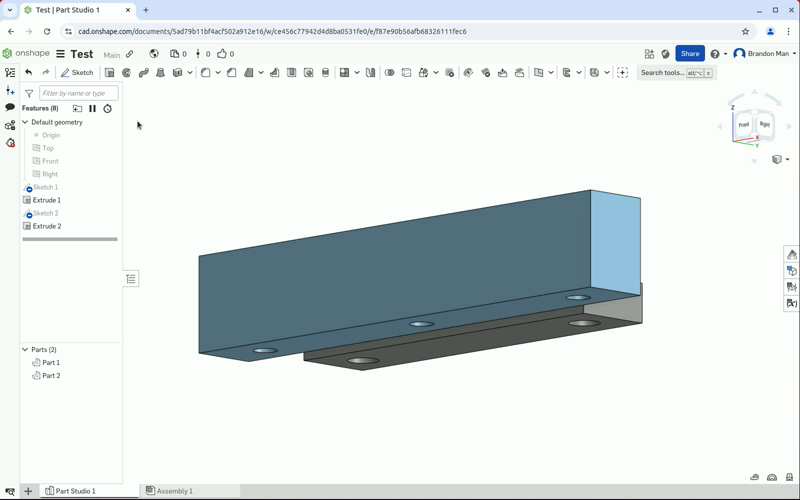
key(down, 3)
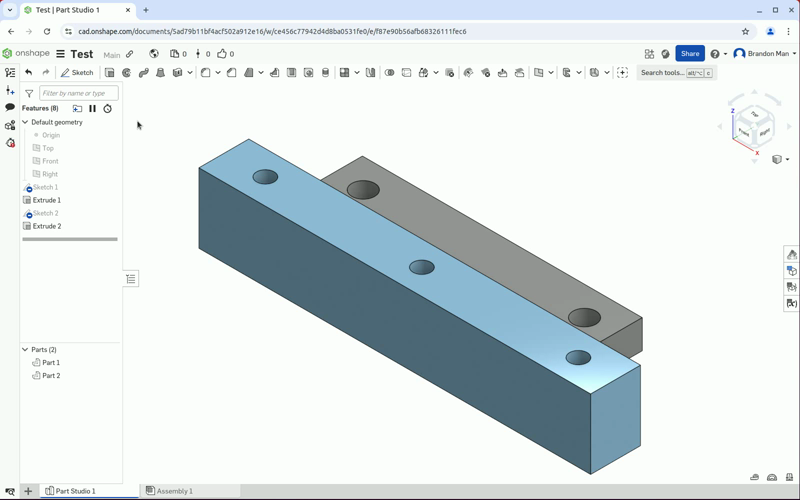
mouse_move(73, 189)
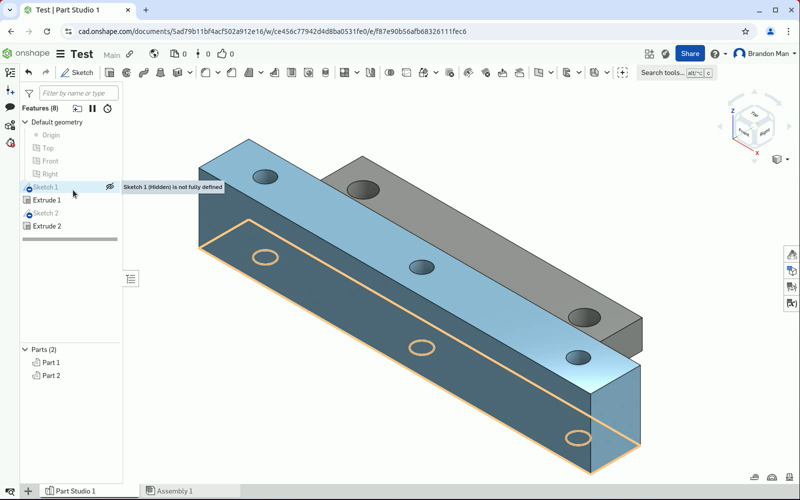
click(73, 189)